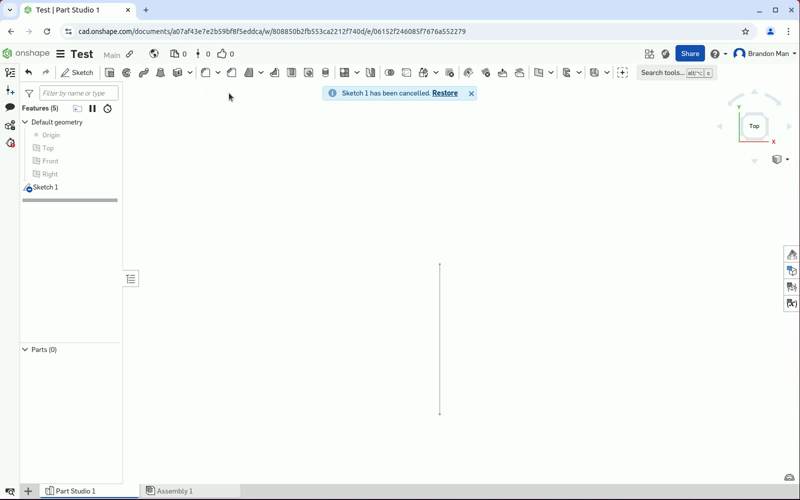
key(shift+h)
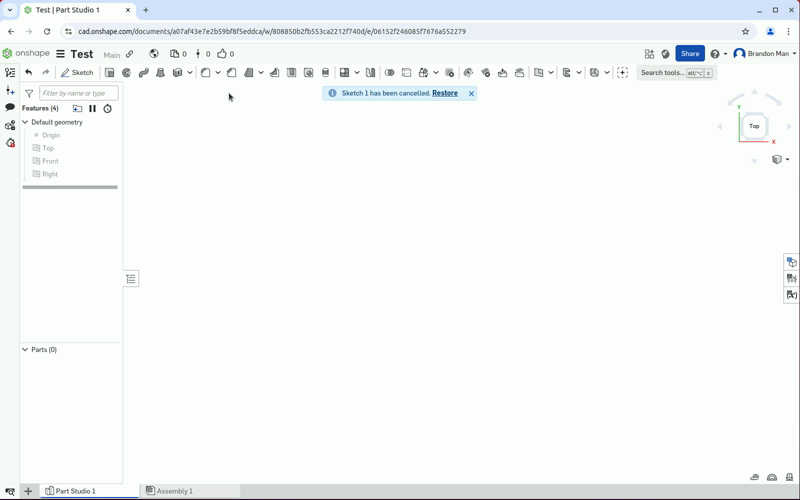
mouse_move(73, 352)
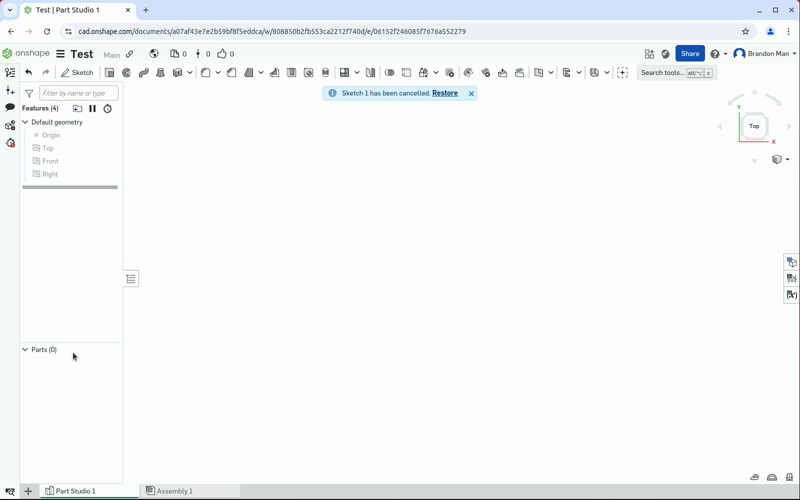
key(y)
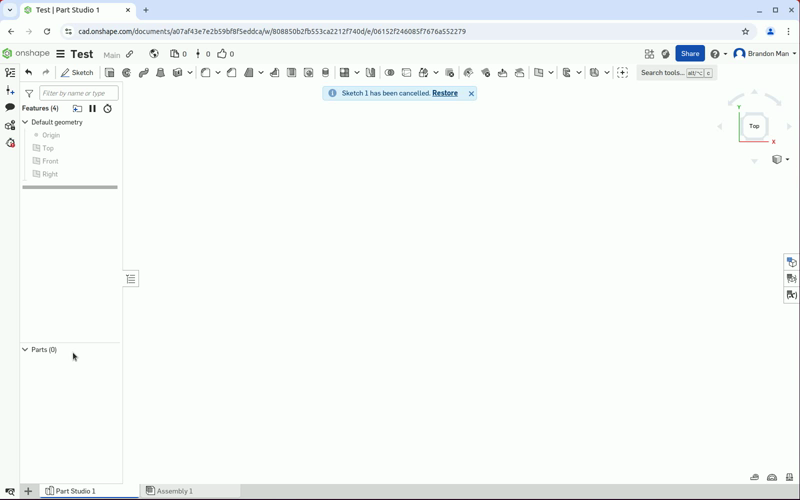
key(shift+p)
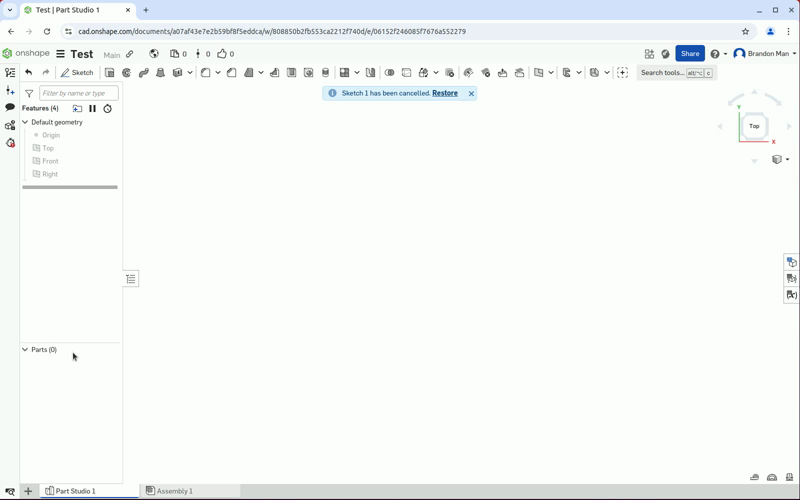
key(space)
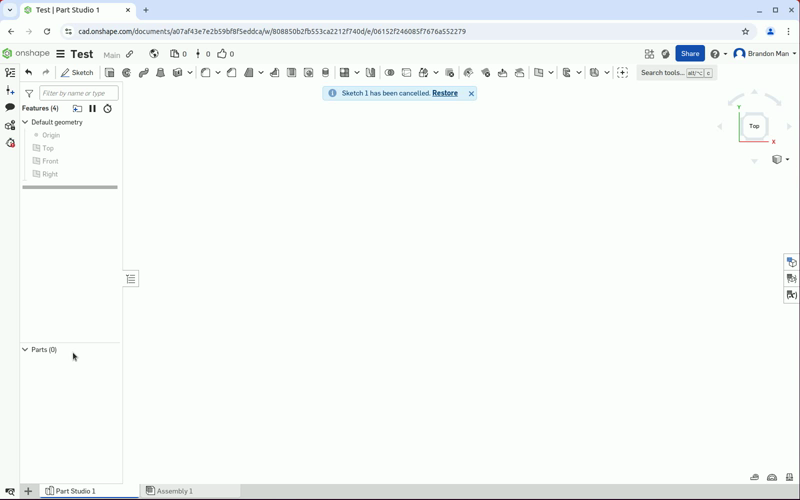
key_down(shift)
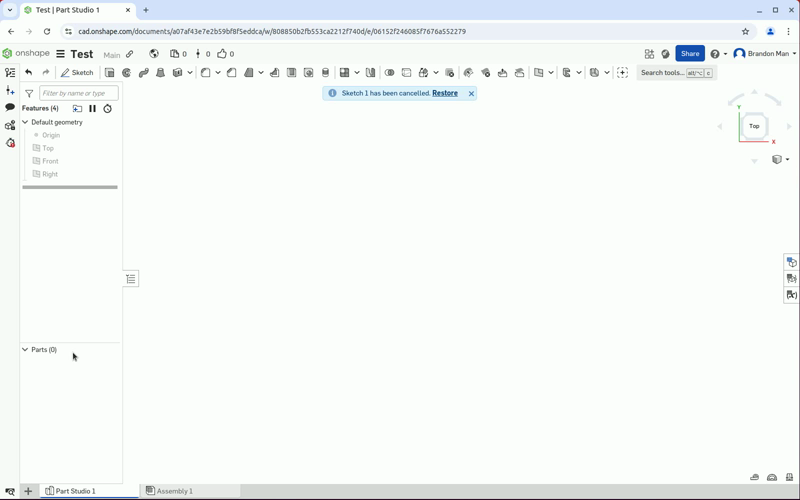
key(up)
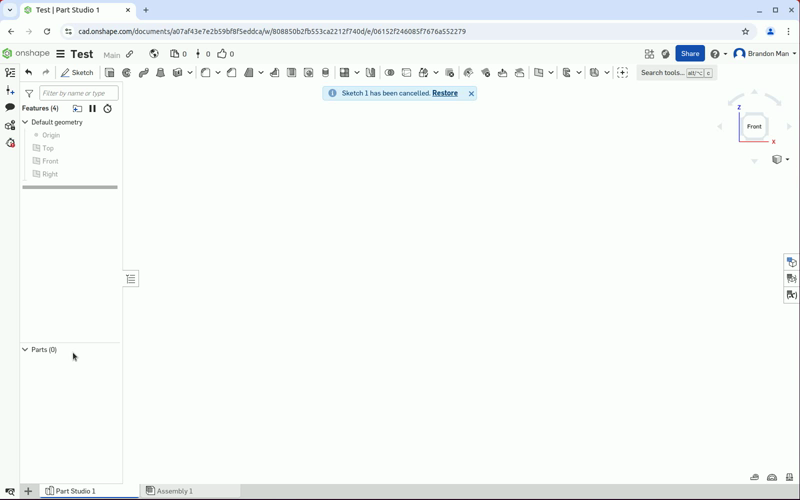
key_up(shift)
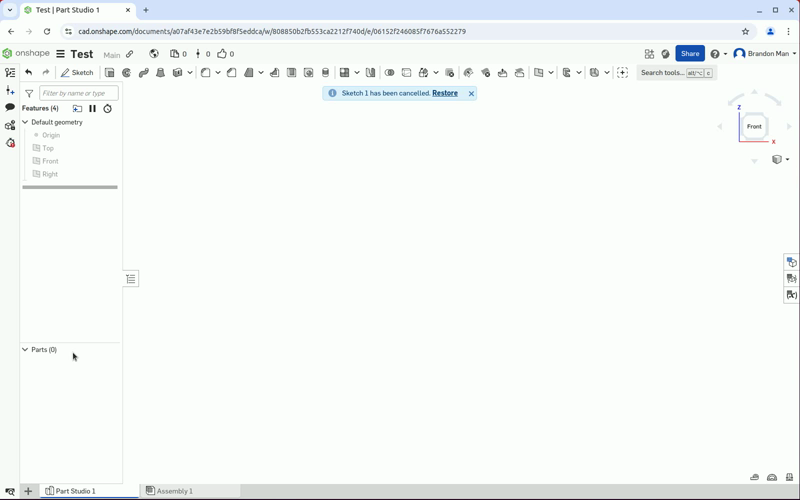
mouse_move(73, 352)
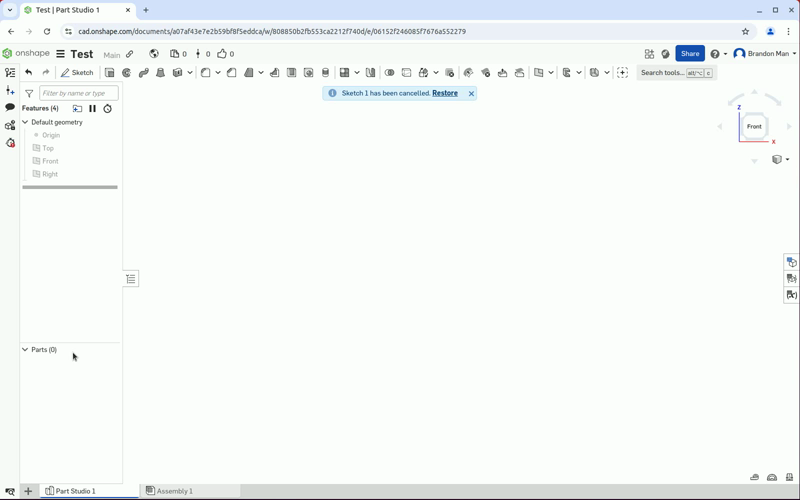
key(shift+y)
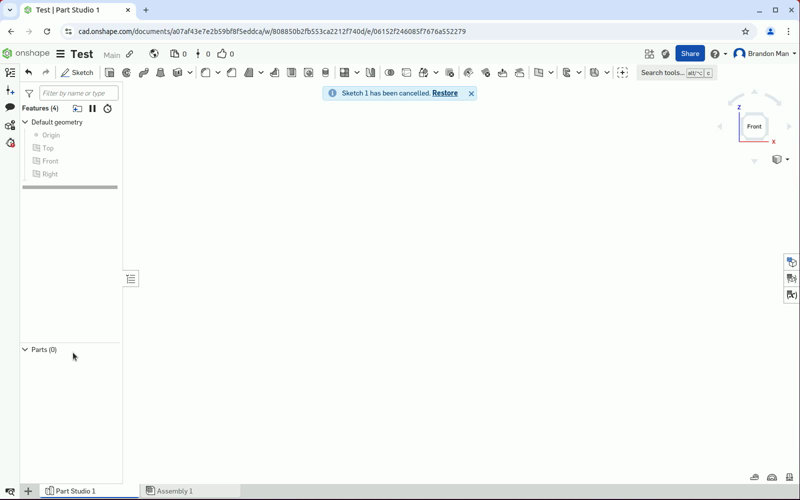
key(shift+s)
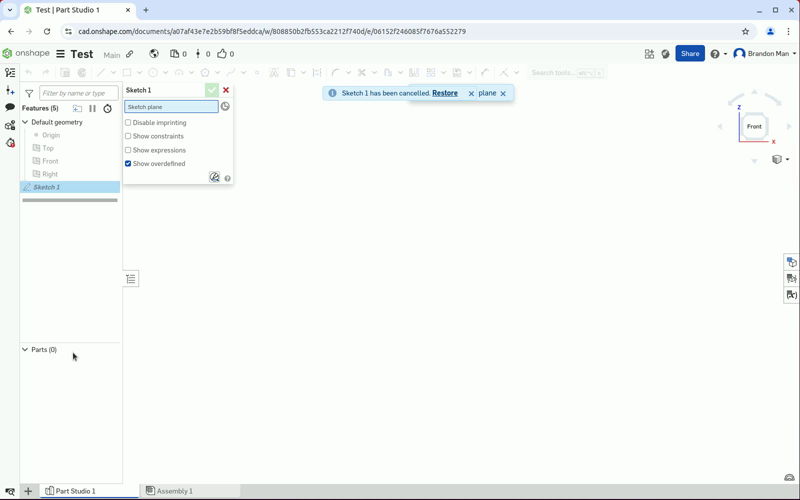
mouse_move(73, 163)
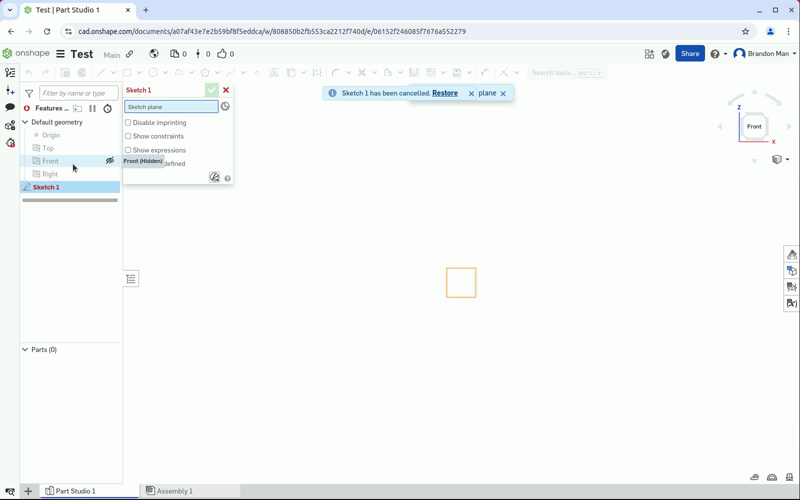
click(73, 163)
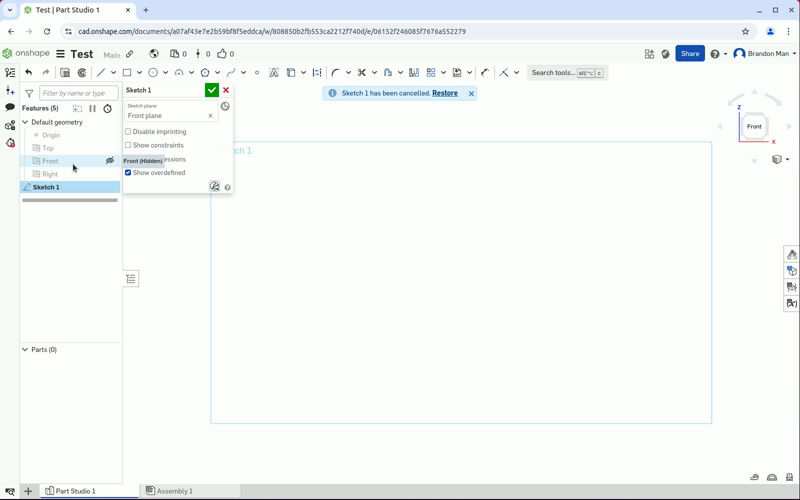
mouse_move(73, 352)
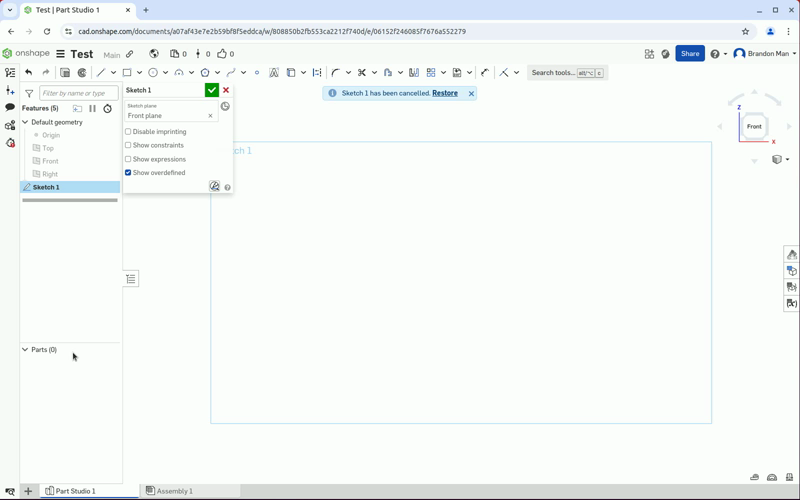
key(y)
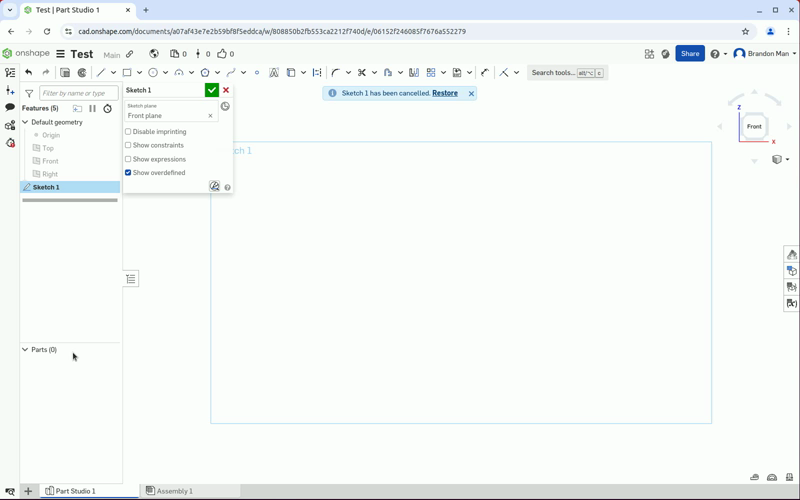
key(l)
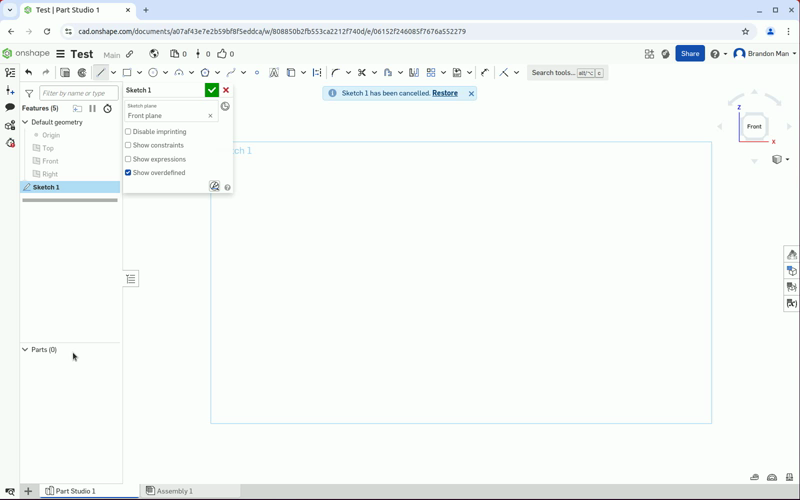
key_down(shift)
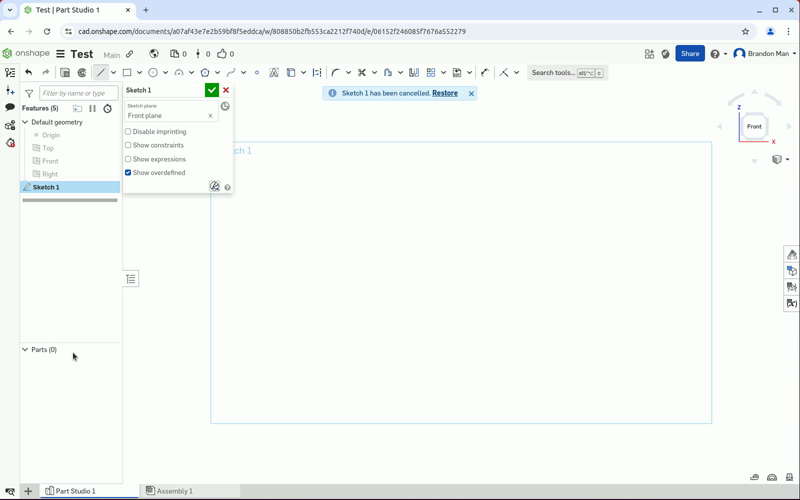
mouse_move(348, 282)
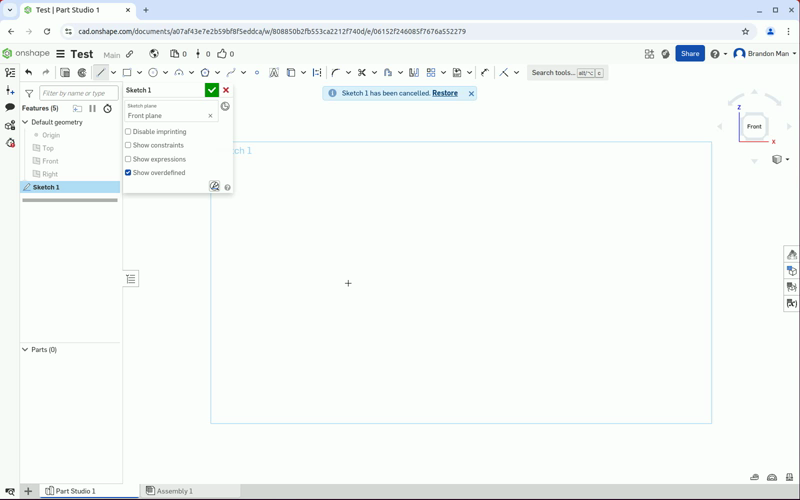
click(348, 282)
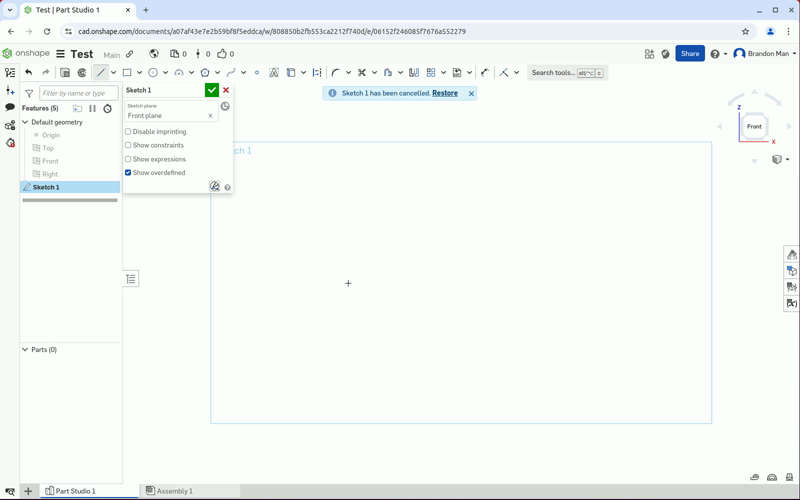
key_up(shift)
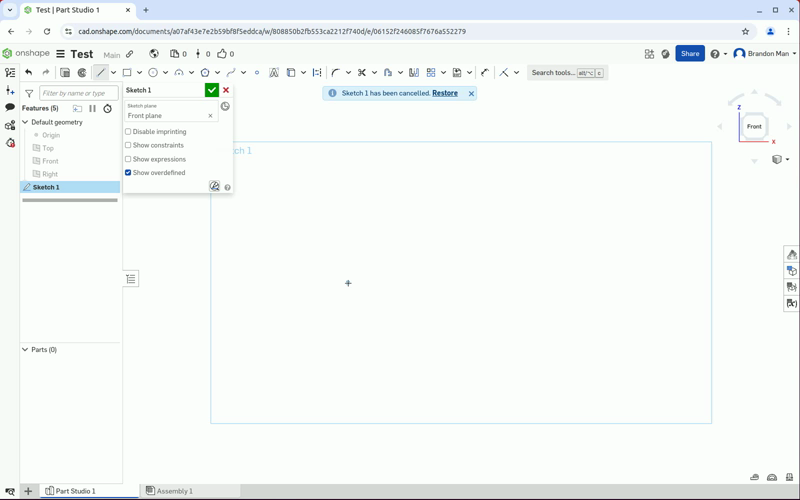
key_down(shift)
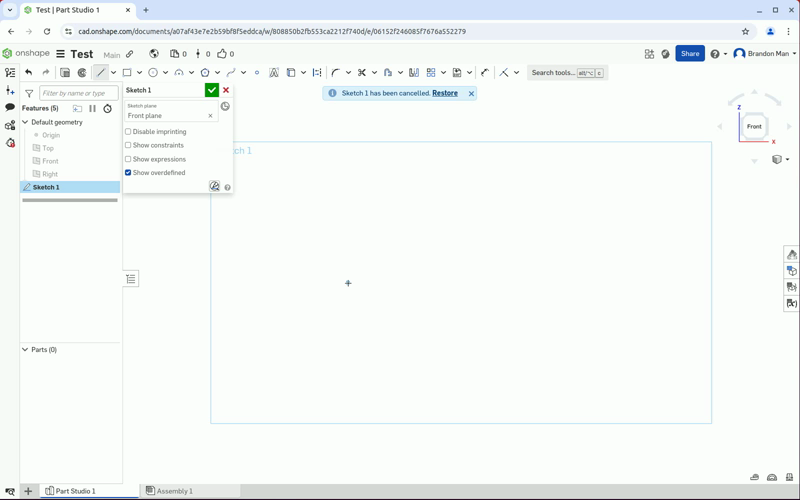
mouse_move(460, 282)
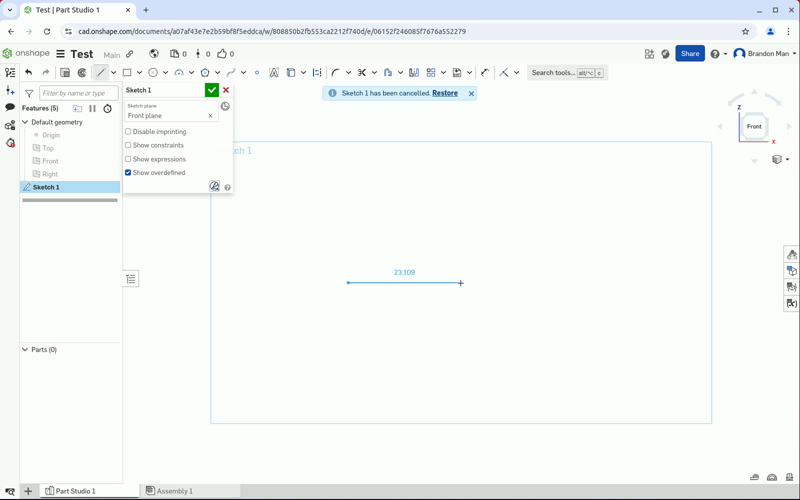
click(460, 282)
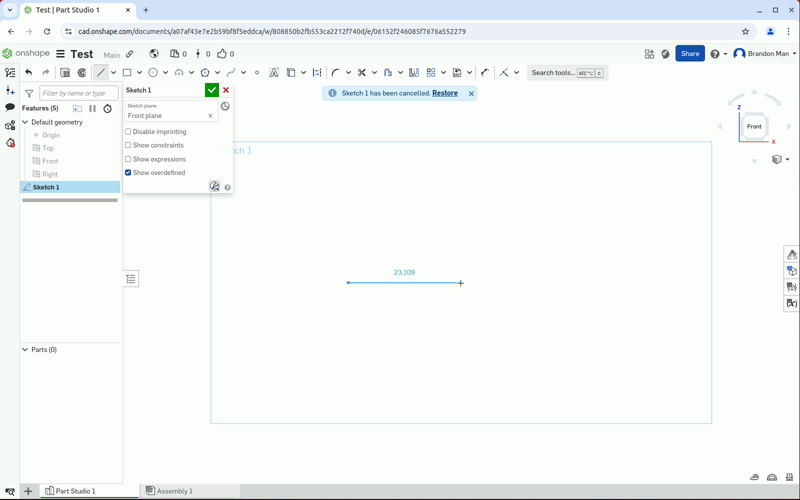
key_up(shift)
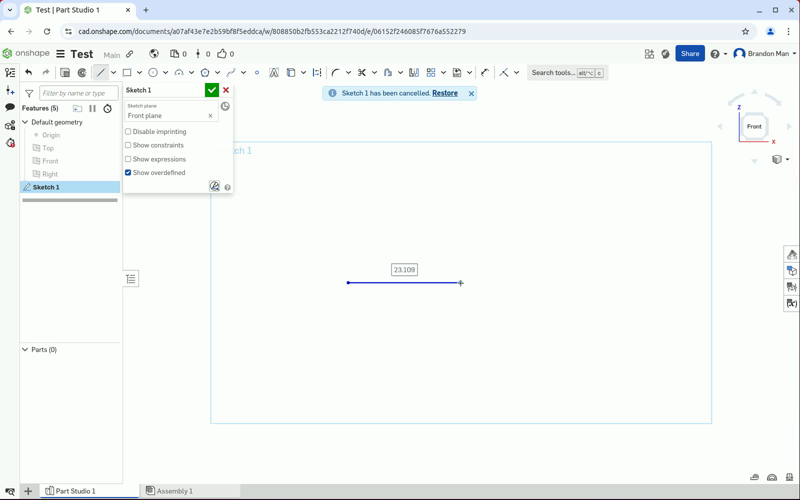
key_down(shift)
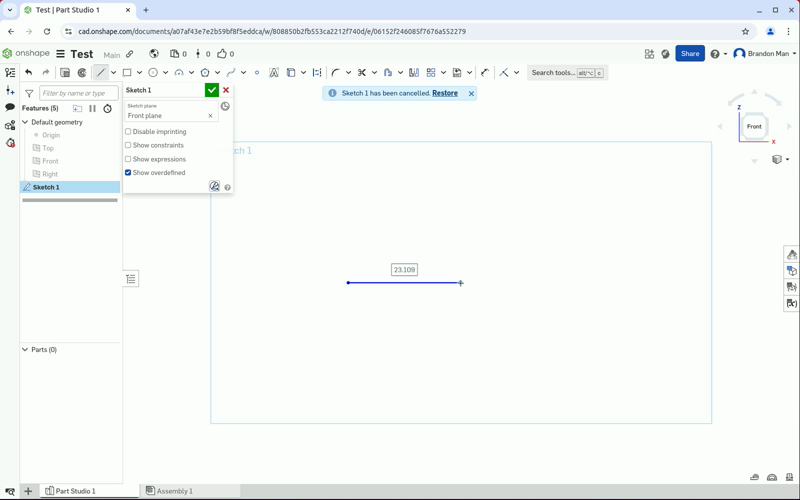
mouse_move(460, 170)
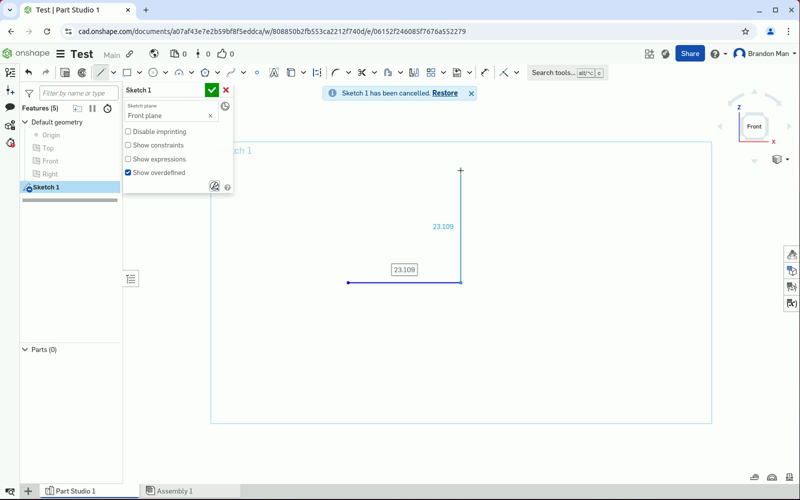
click(460, 170)
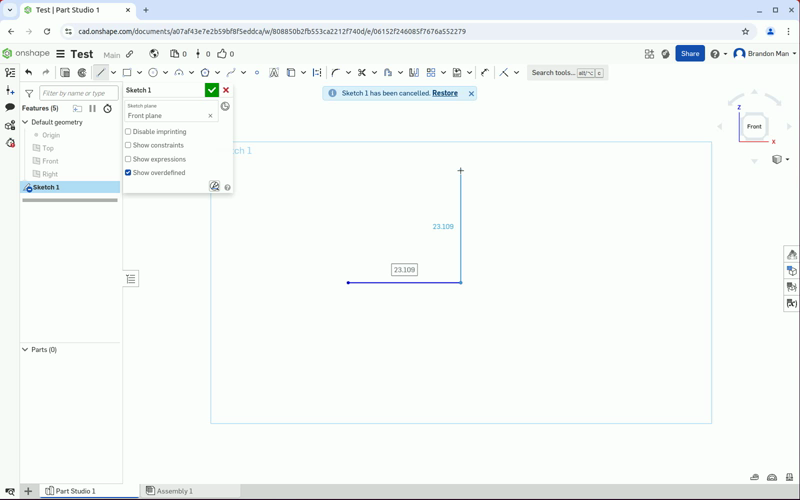
key_up(shift)
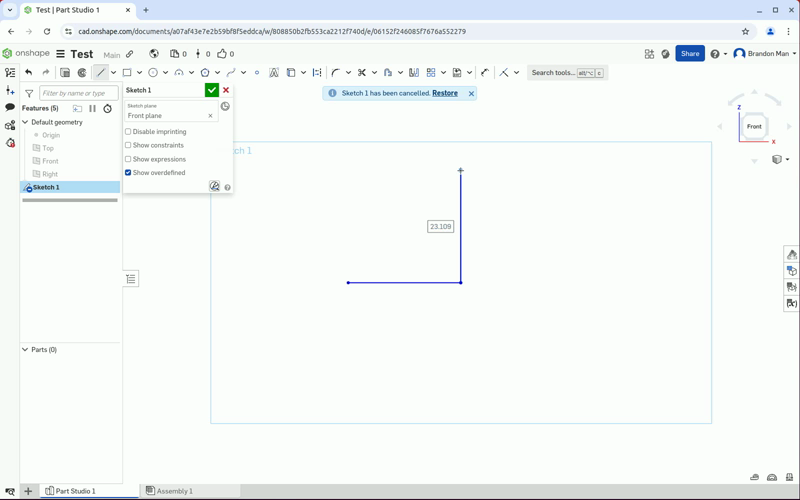
key_down(shift)
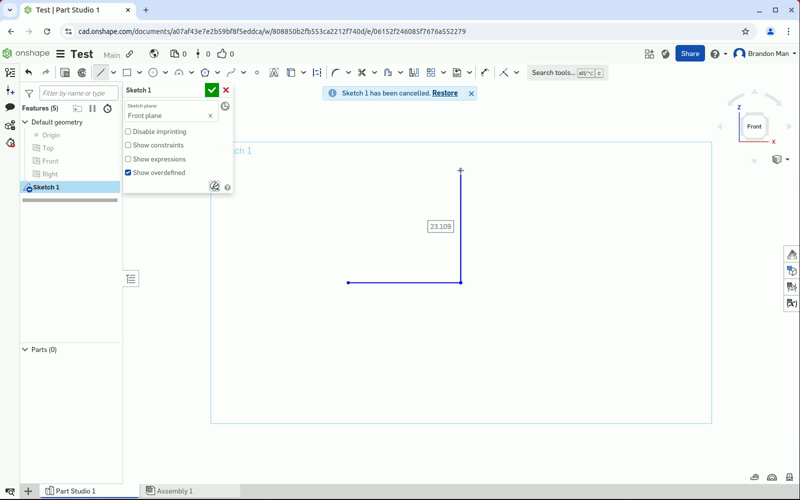
mouse_move(348, 170)
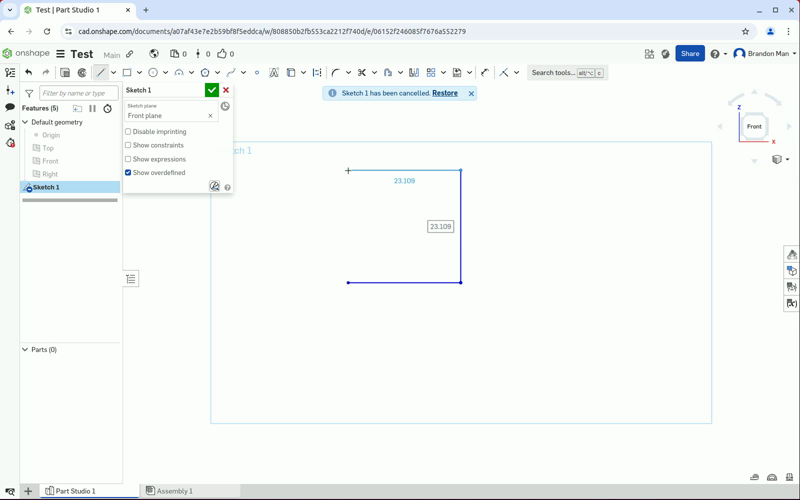
click(348, 170)
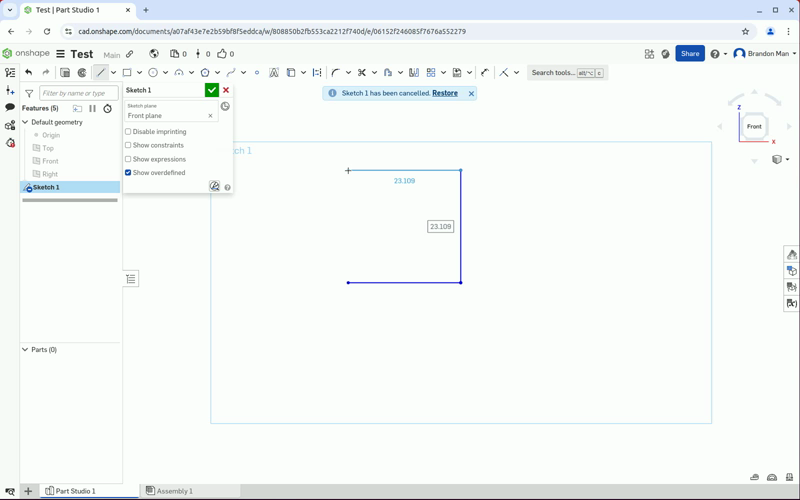
key_up(shift)
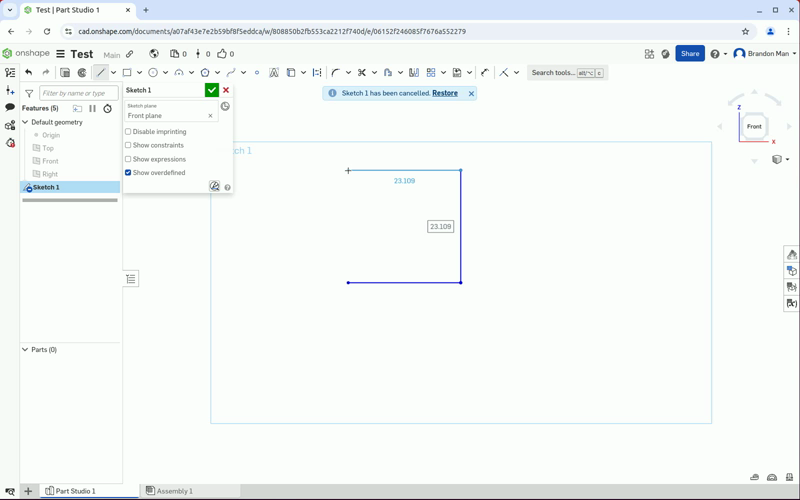
key_down(shift)
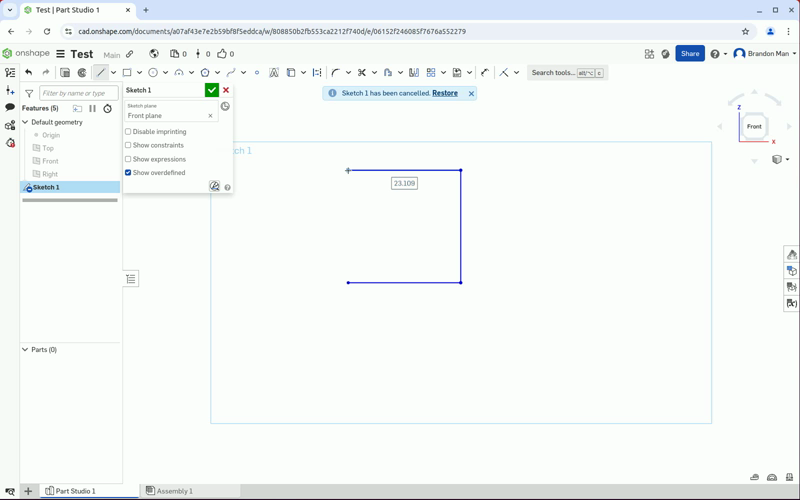
mouse_move(348, 282)
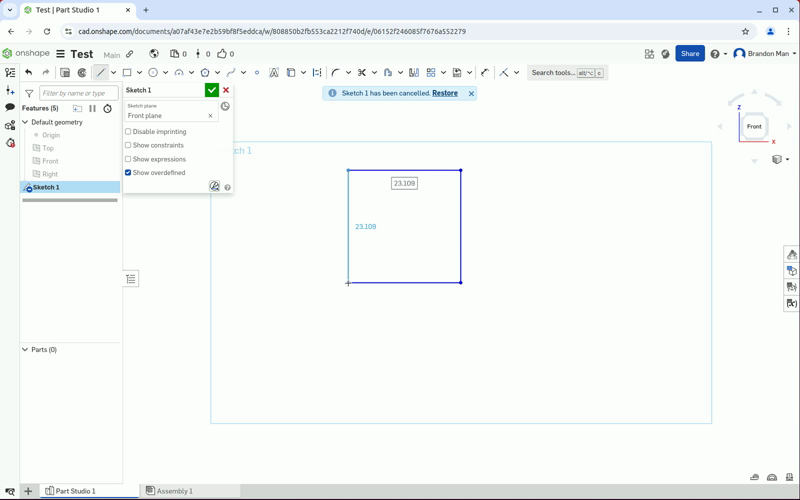
key_up(shift)
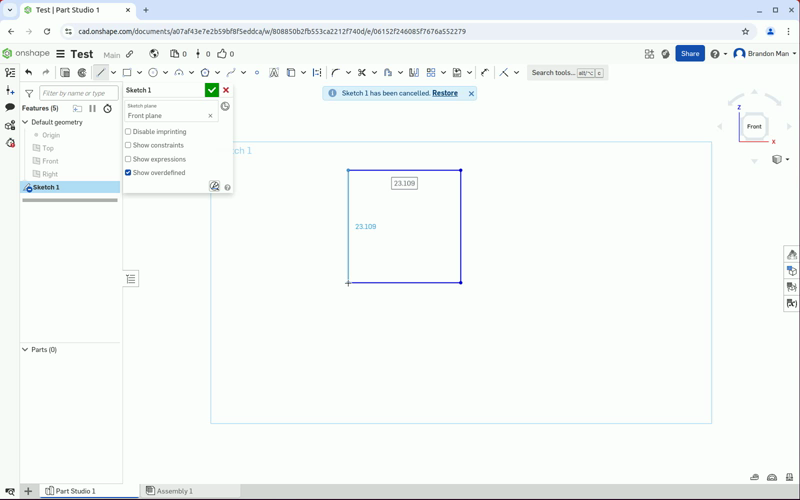
click(348, 282)
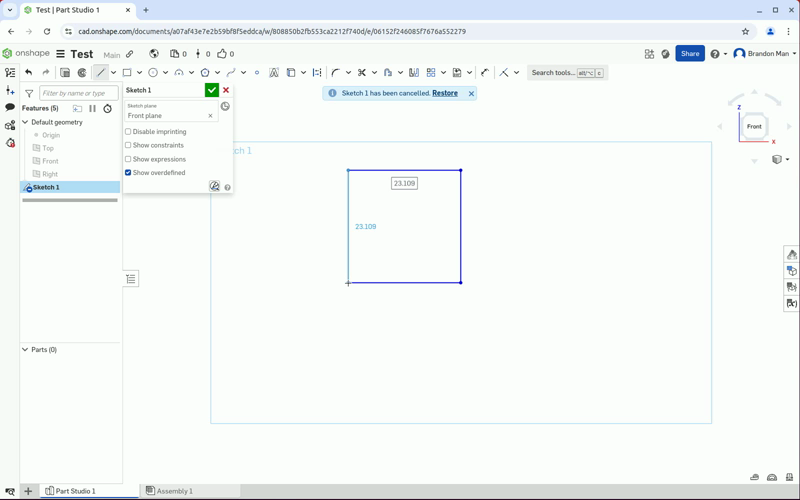
key(esc)
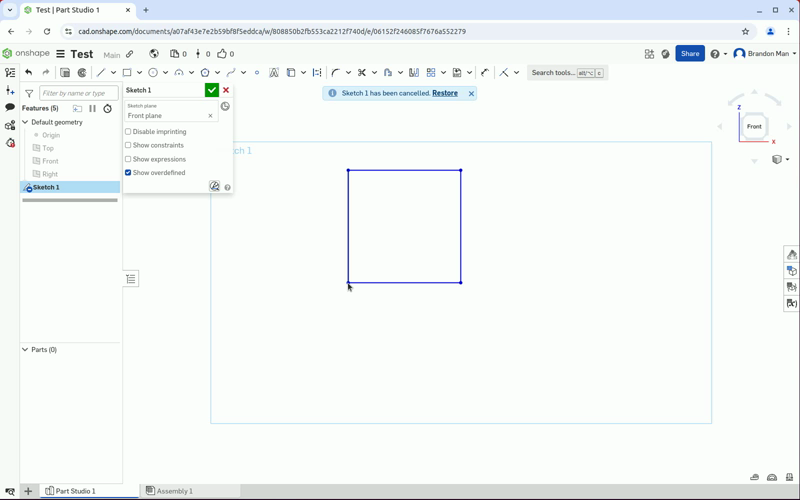
mouse_move(398, 249)
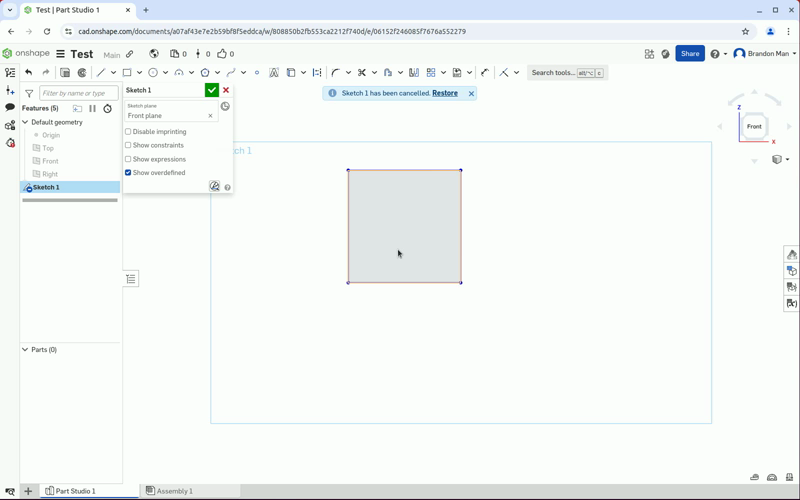
click(398, 249)
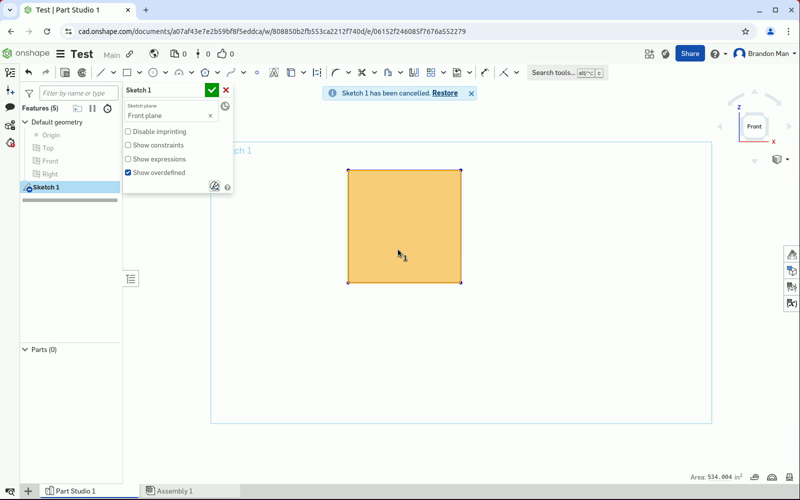
mouse_move(73, 352)
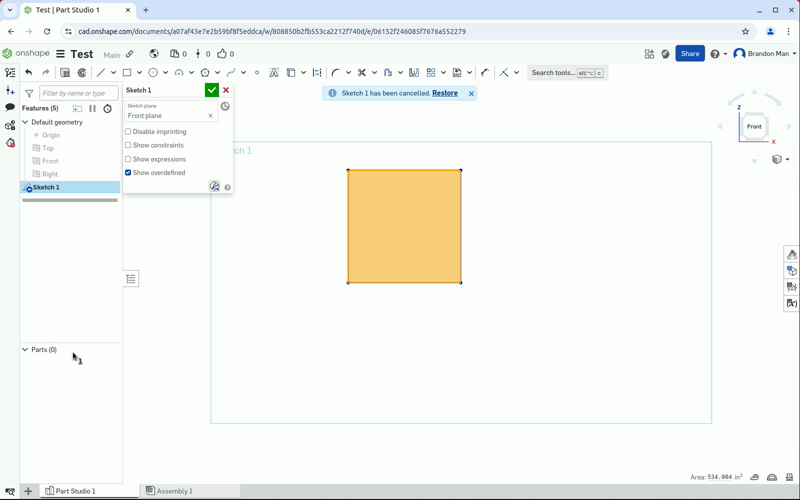
key(shift+y)
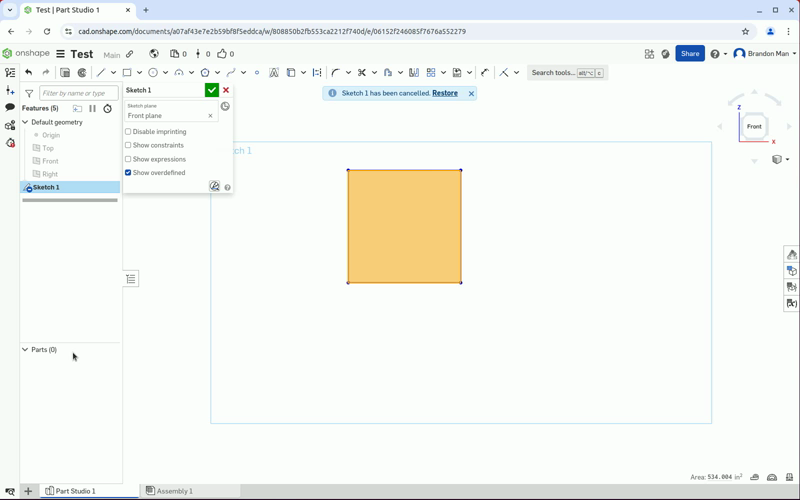
key(shift+e)
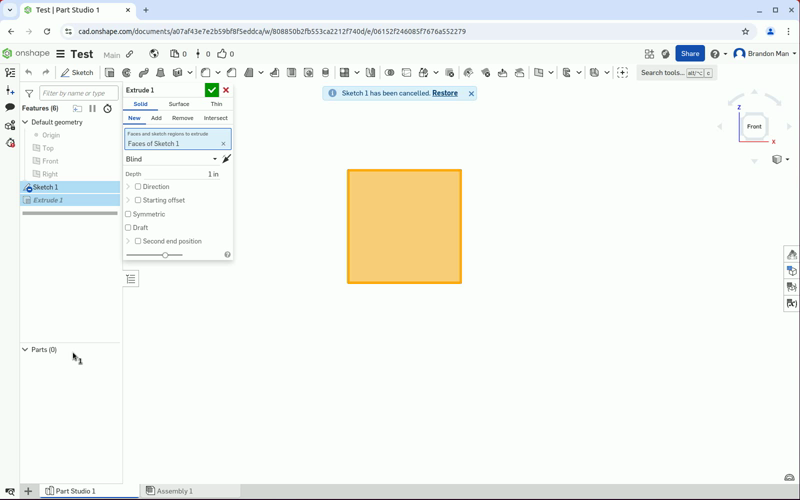
mouse_move(143, 106)
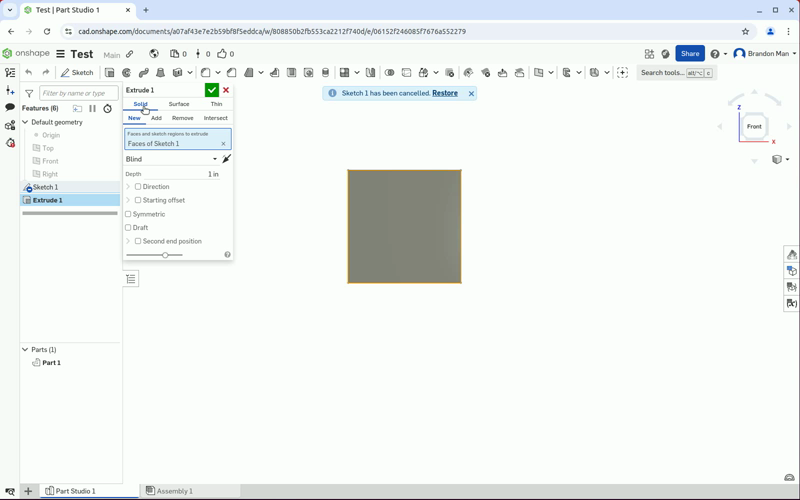
click(143, 106)
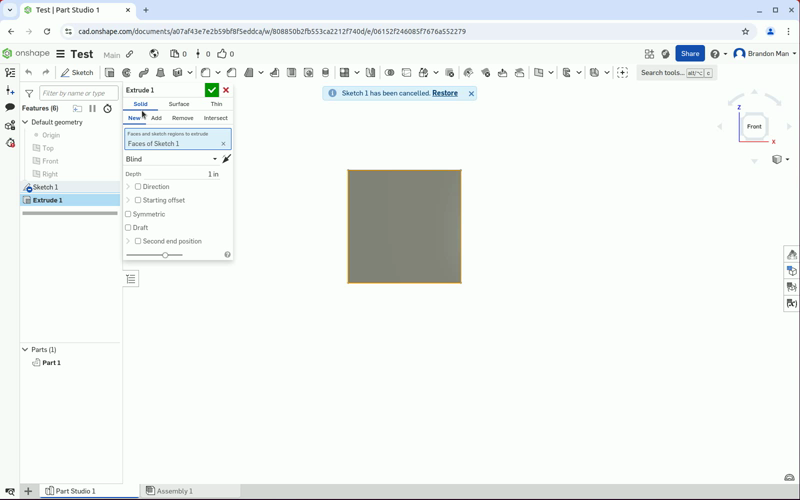
mouse_move(137, 120)
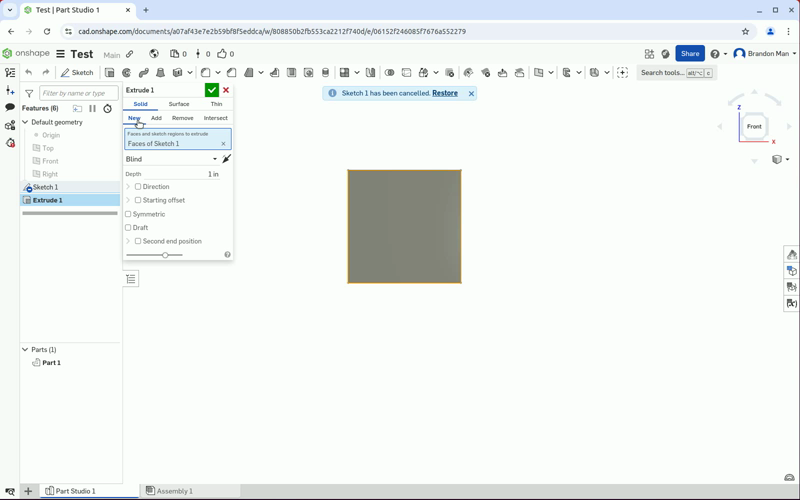
click(137, 120)
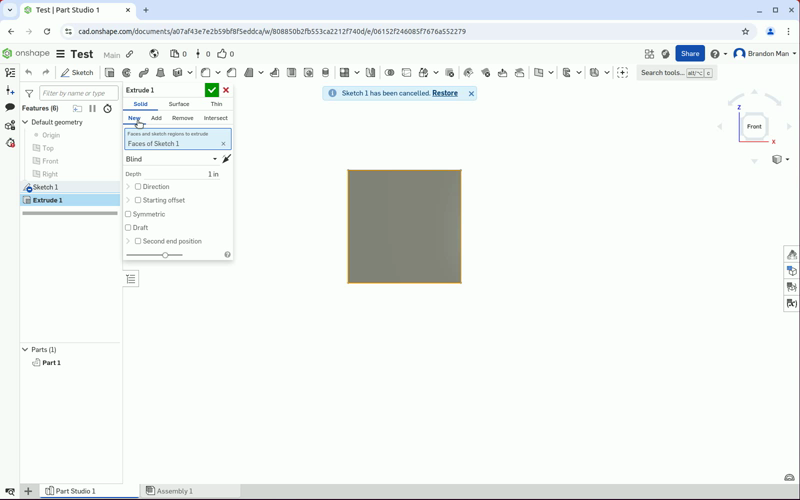
key(tab, 4)
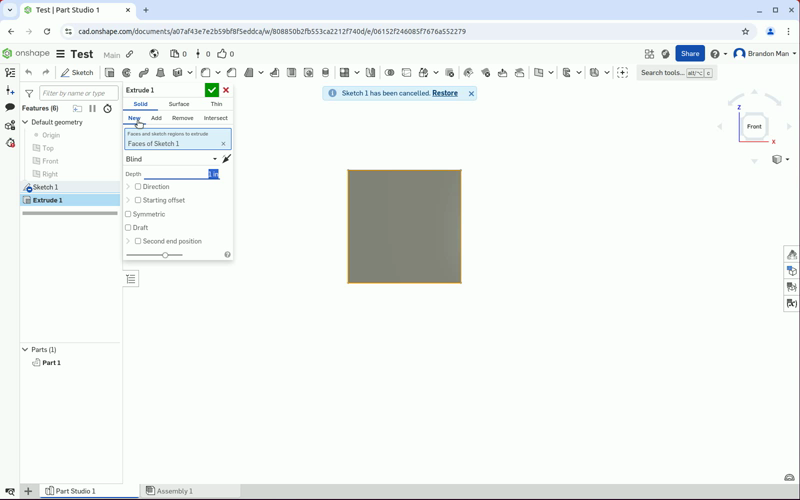
text(23.108)
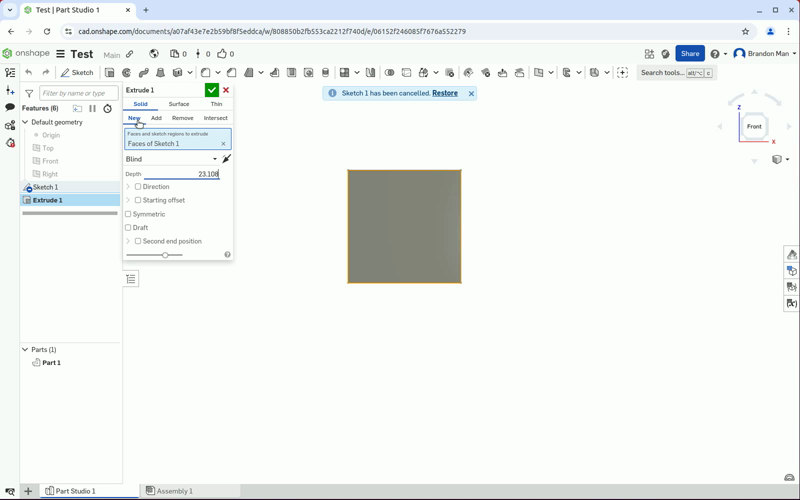
key(enter)
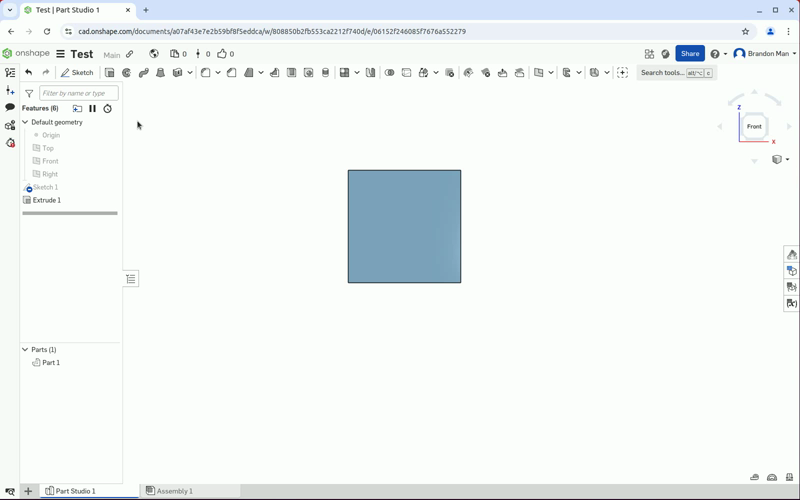
key(shift+h)
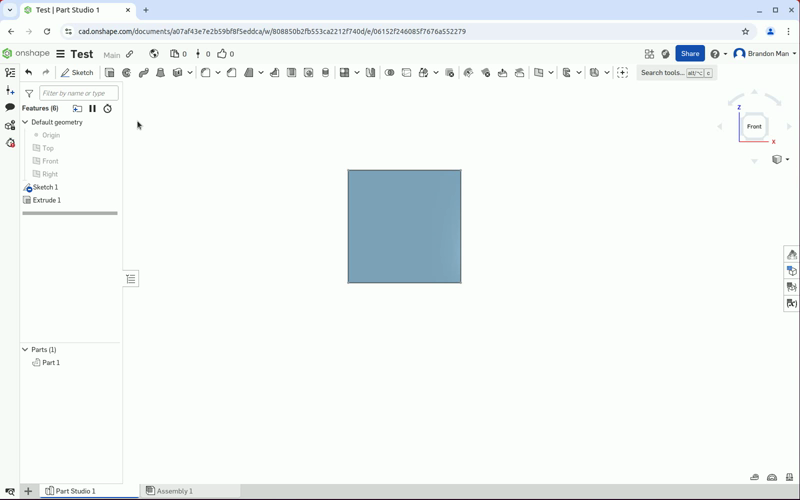
key(shift+h)
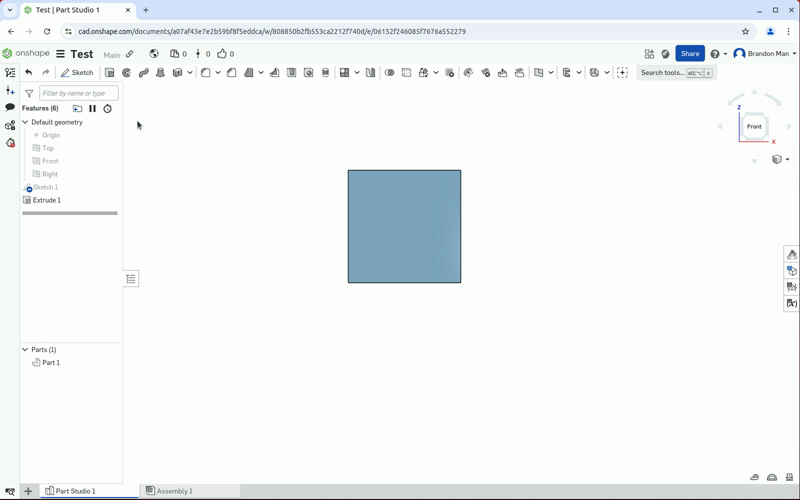
mouse_move(73, 189)
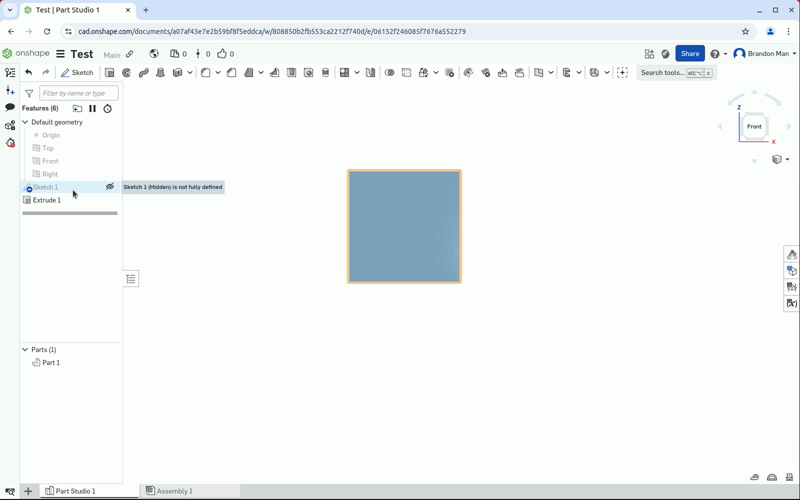
click(73, 189)
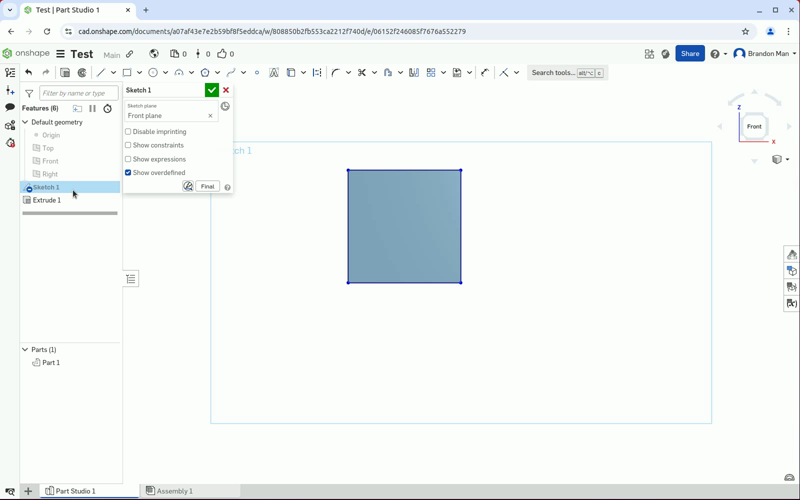
mouse_move(229, 92)
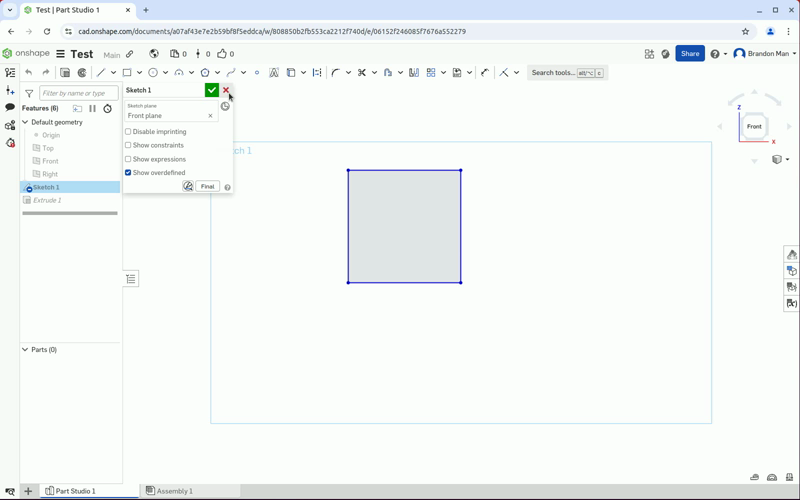
click(229, 92)
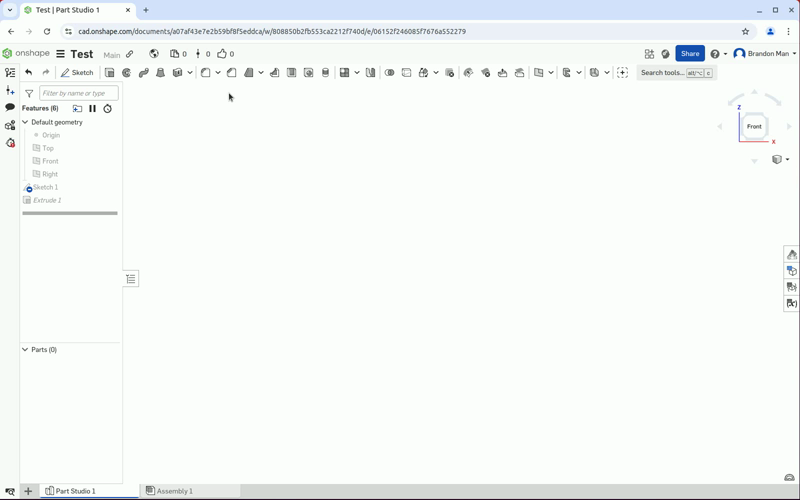
mouse_move(73, 352)
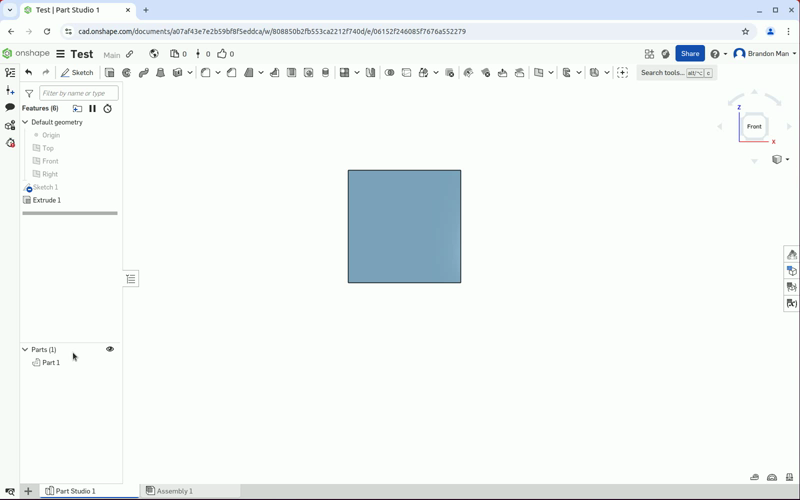
key(y)
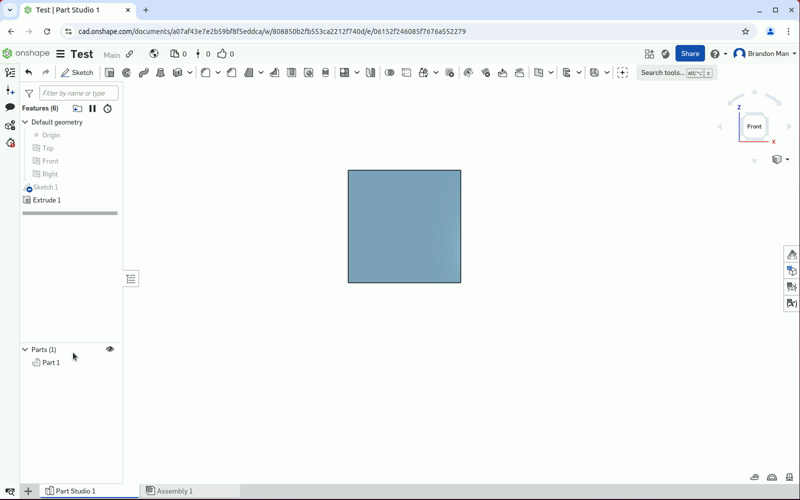
key(shift+p)
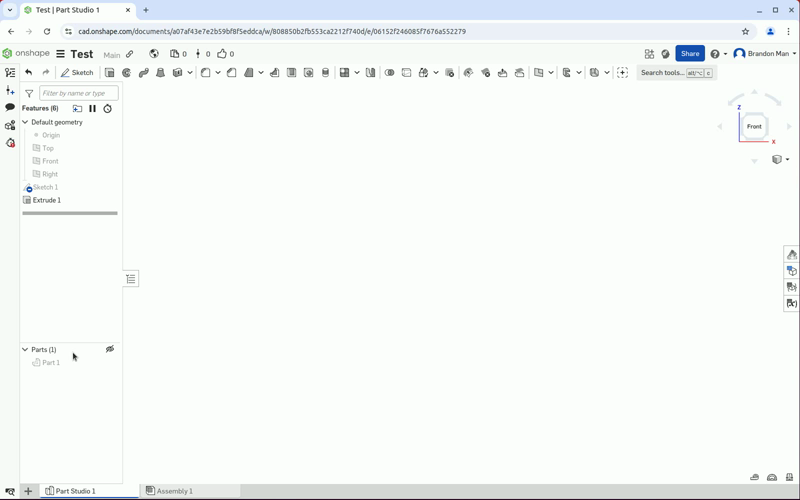
key(space)
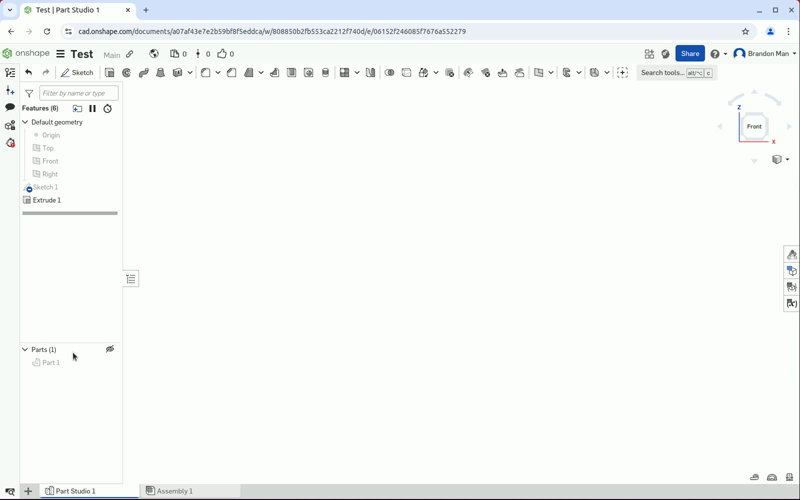
key_down(shift)
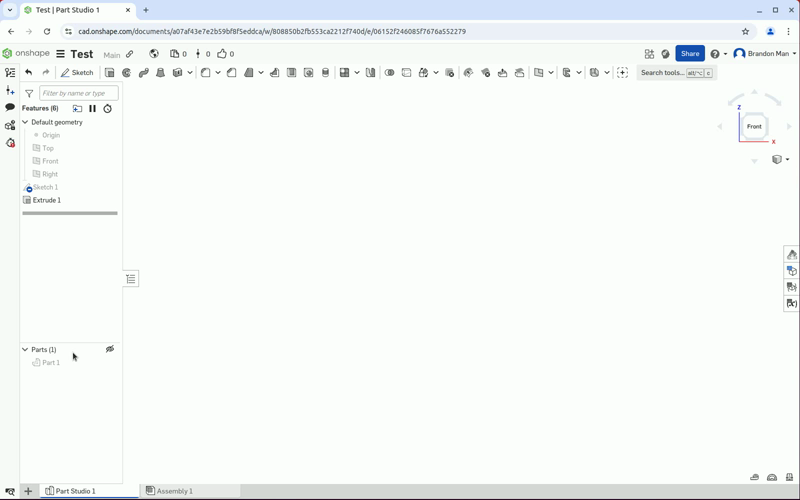
key(down)
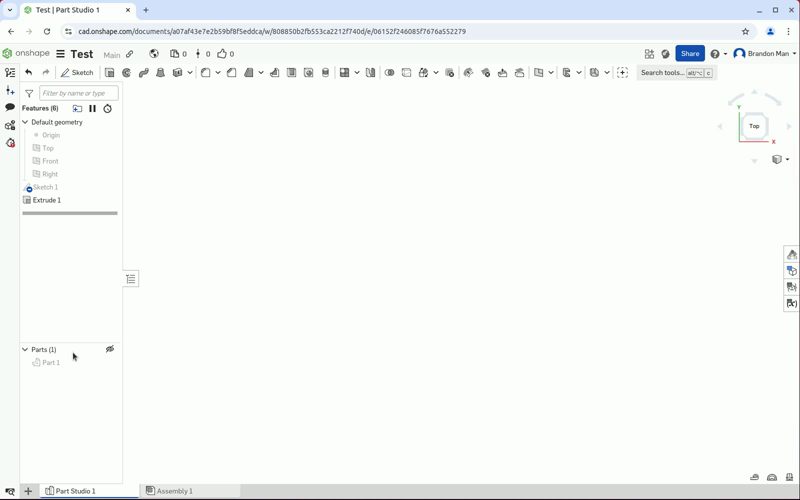
key_up(shift)
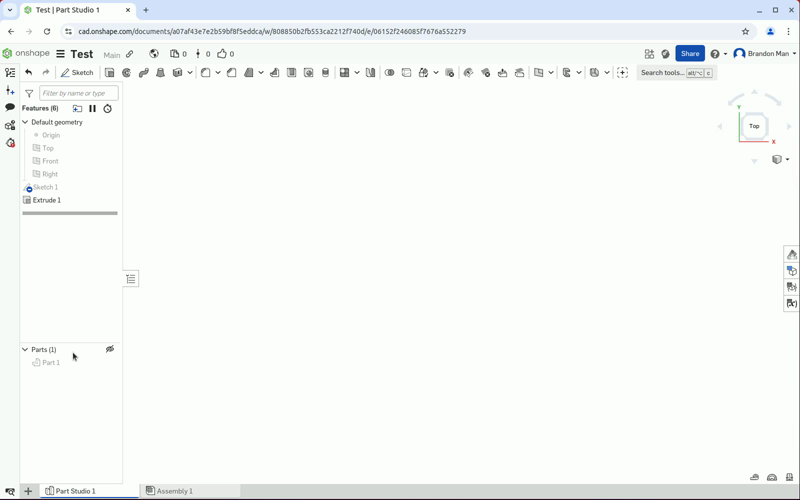
mouse_move(73, 352)
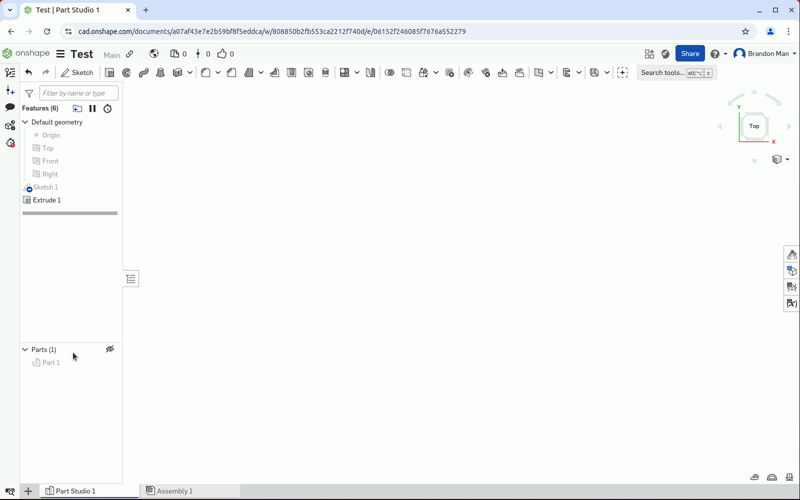
key(shift+y)
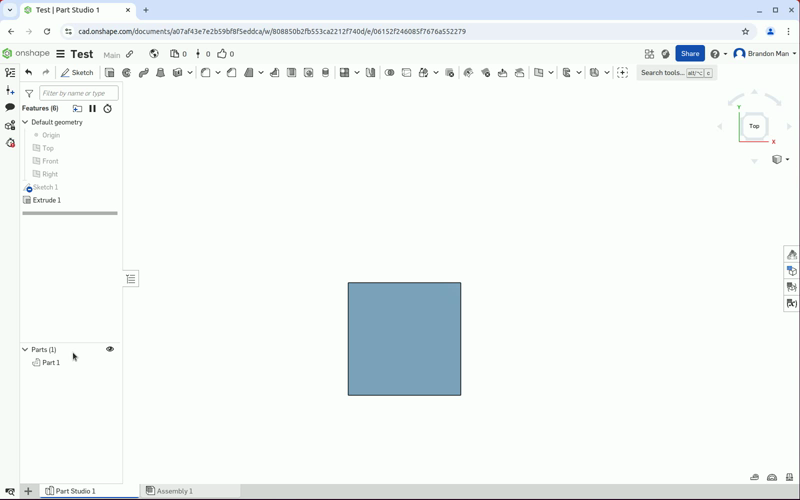
mouse_move(541, 75)
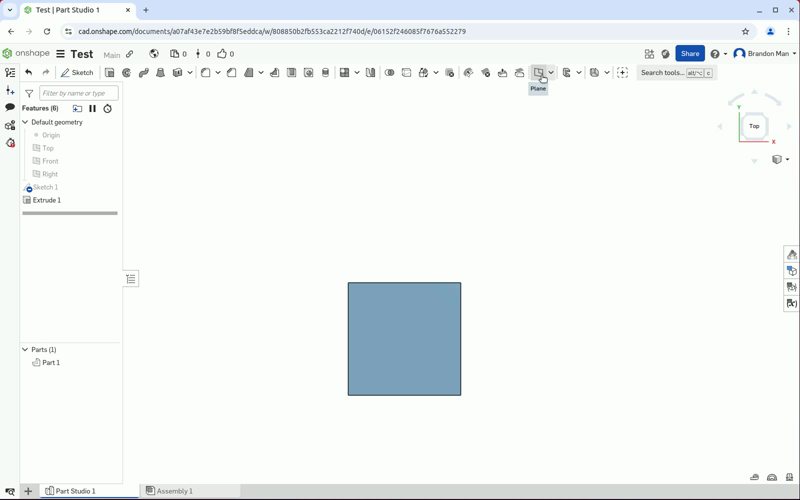
click(541, 75)
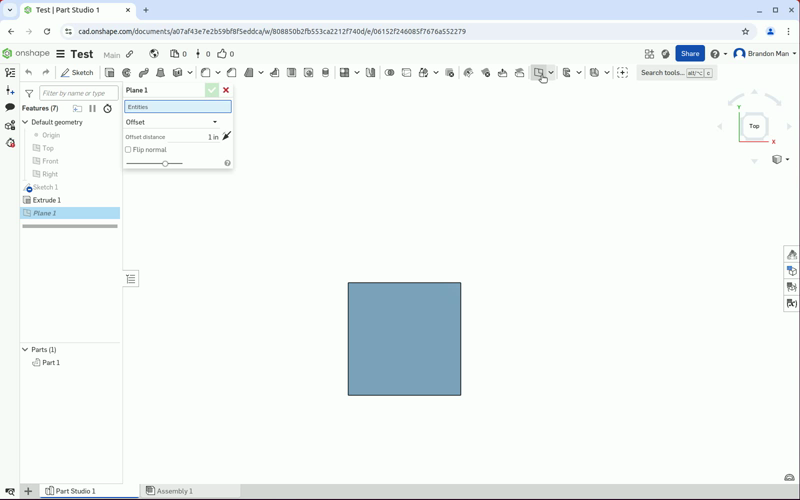
mouse_move(73, 150)
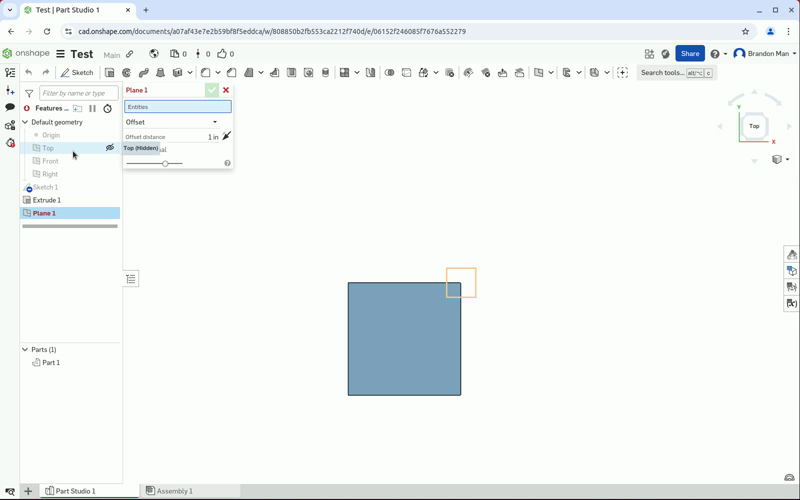
click(73, 150)
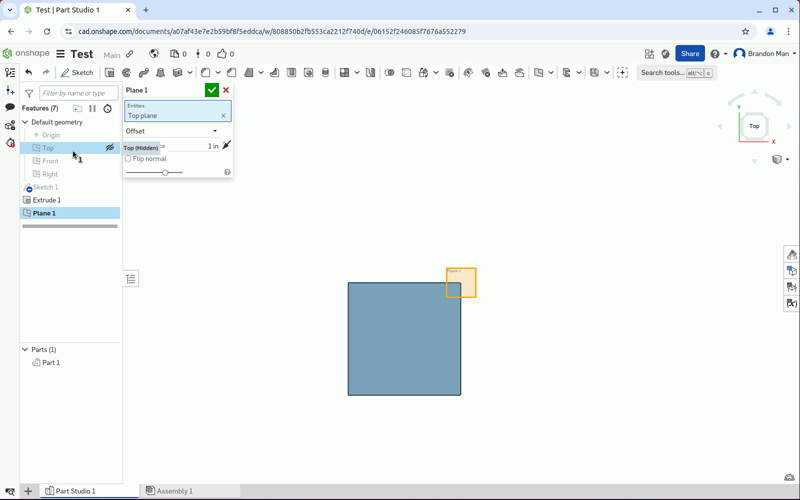
key(tab, 2)
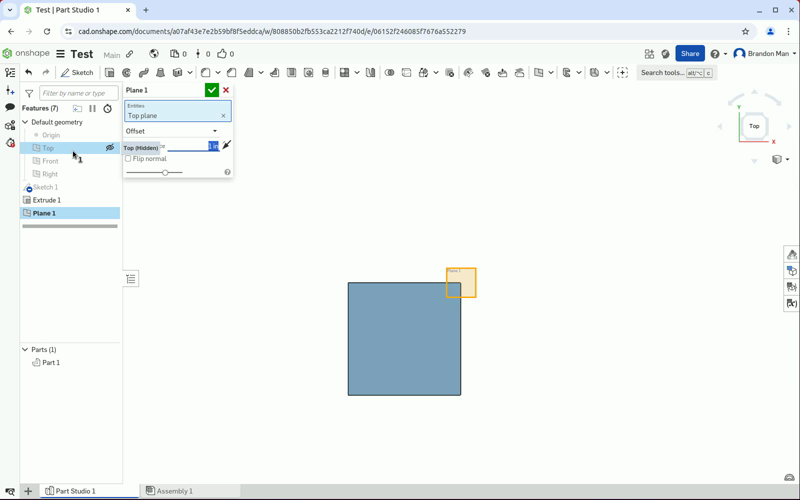
text(23.108)
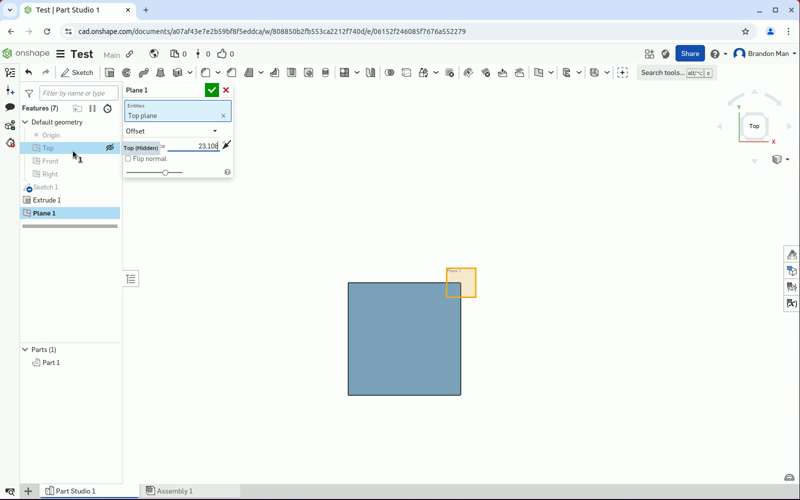
key(enter, 2)
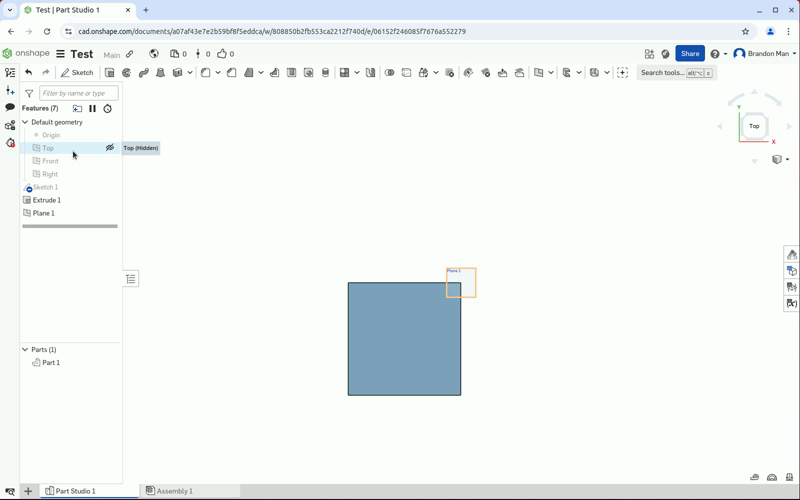
key(shift+s)
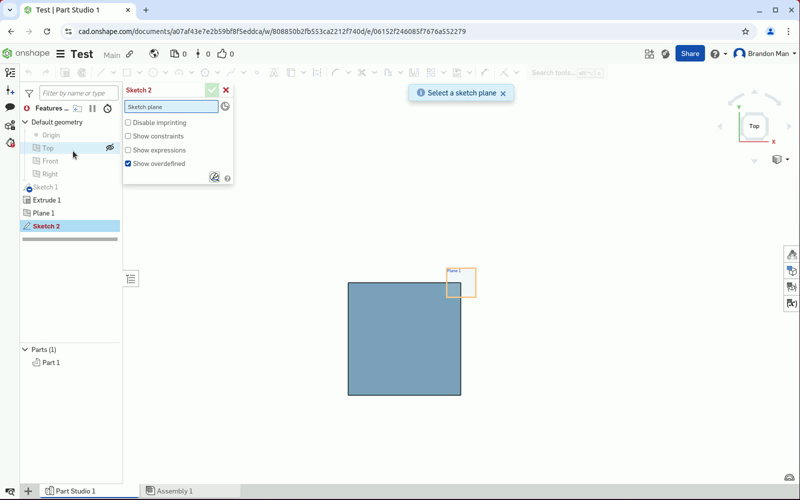
mouse_move(73, 215)
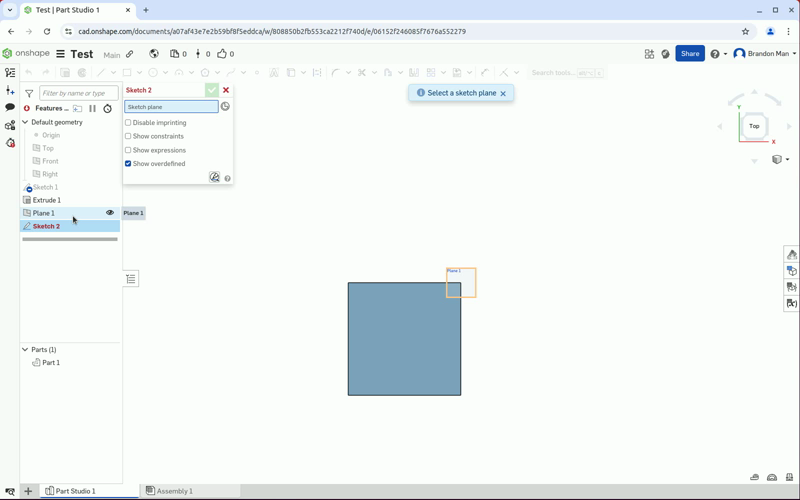
click(73, 215)
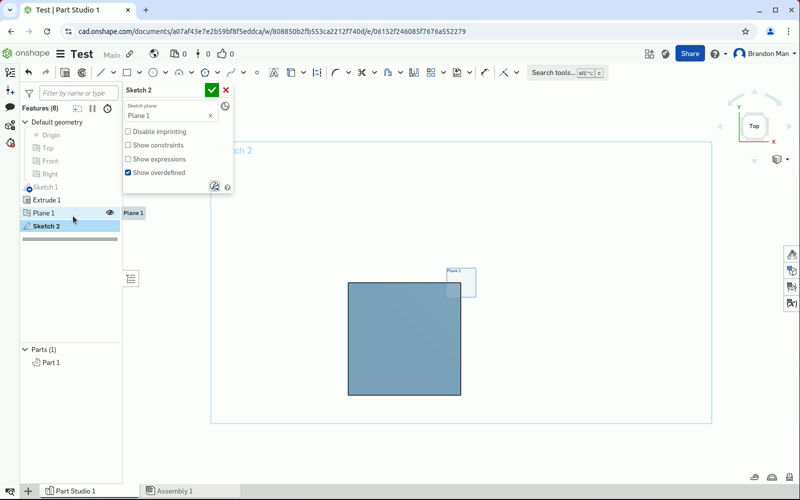
mouse_move(73, 352)
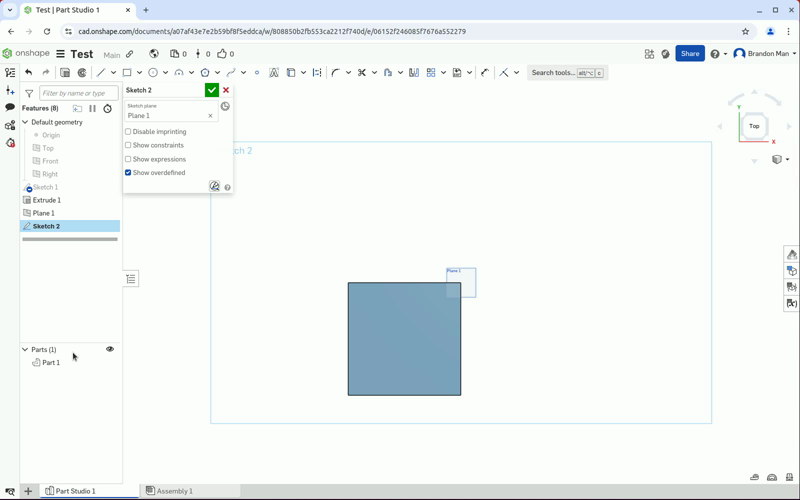
key(y)
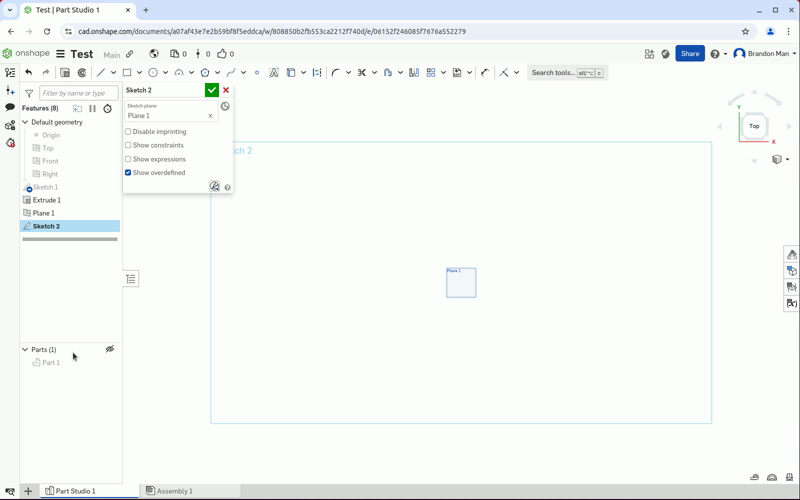
key(c)
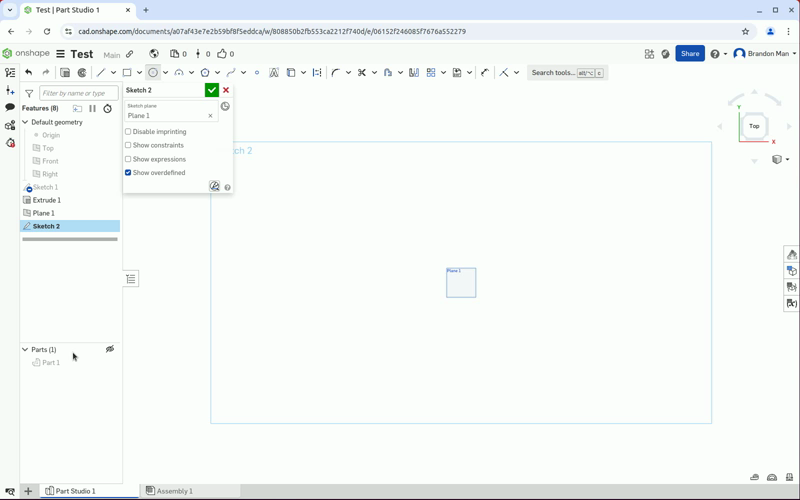
key_down(shift)
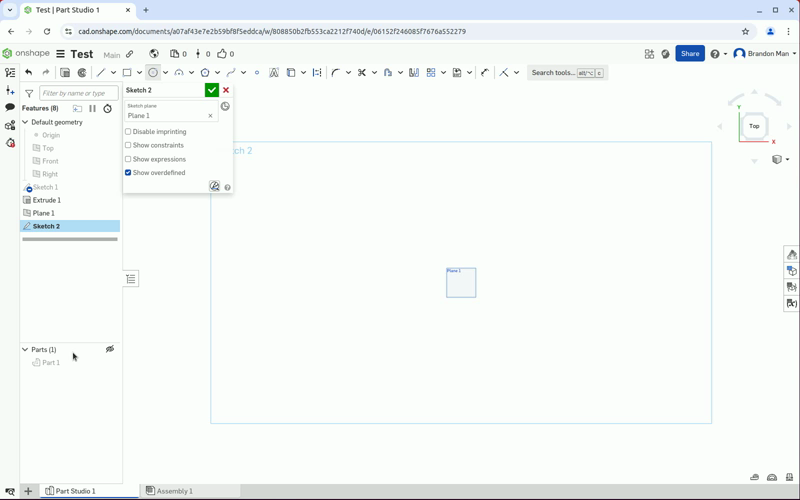
mouse_move(356, 291)
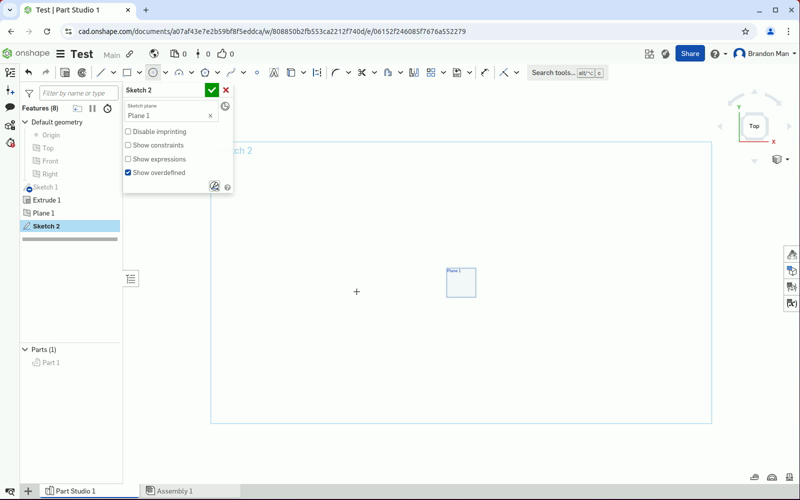
click(356, 291)
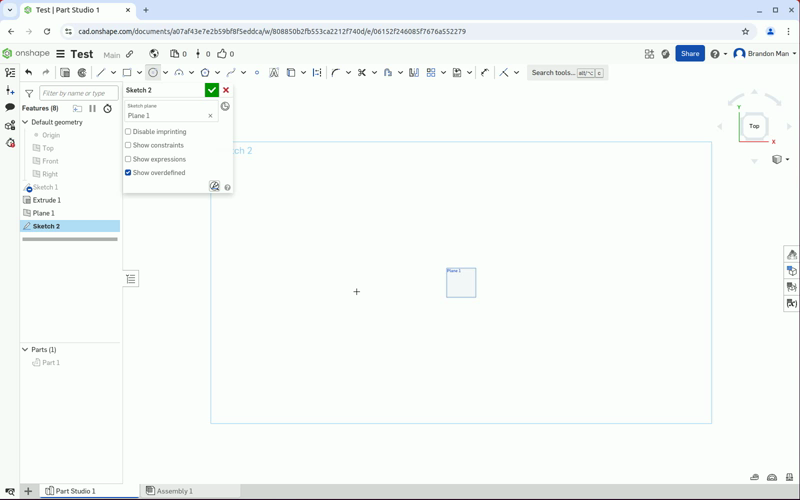
key_up(shift)
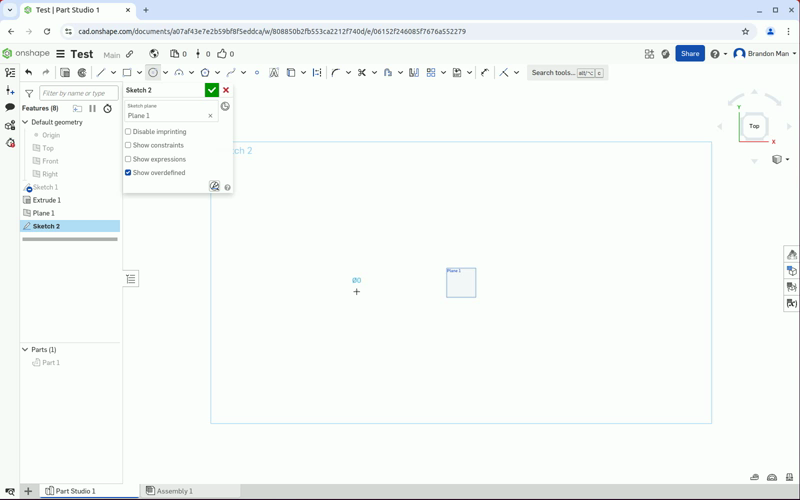
mouse_move(364, 291)
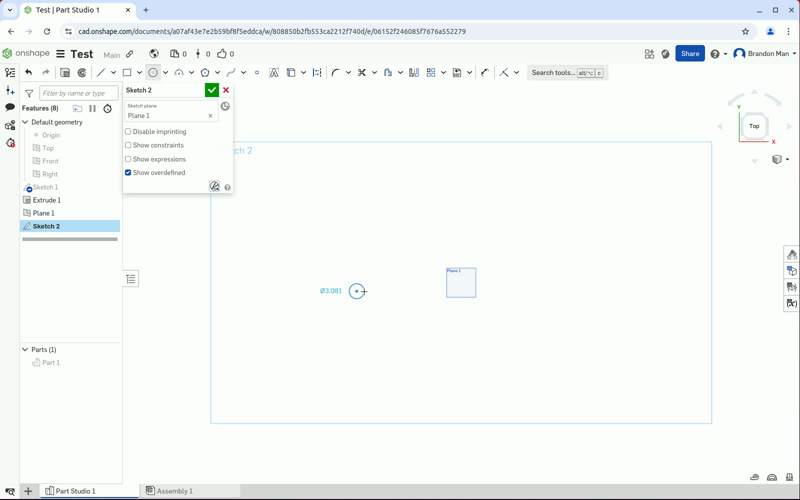
click(364, 291)
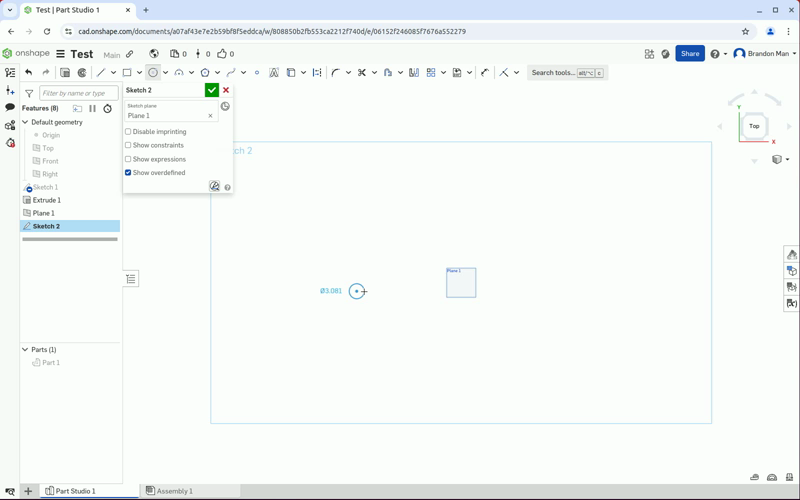
key(esc)
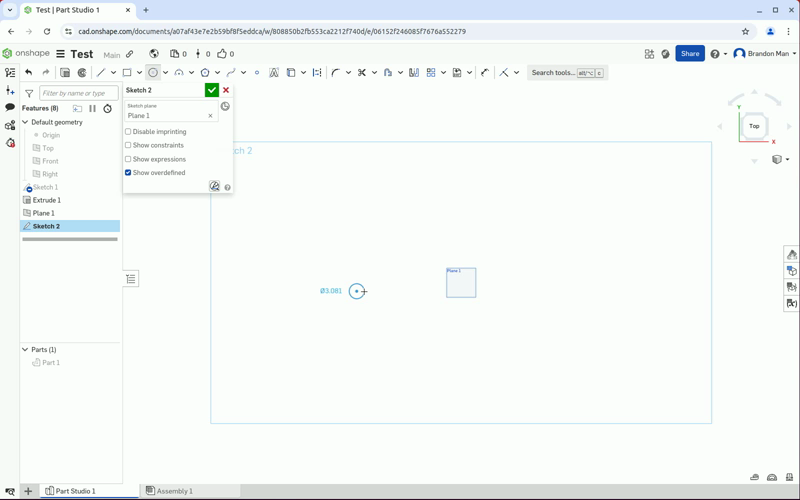
mouse_move(356, 293)
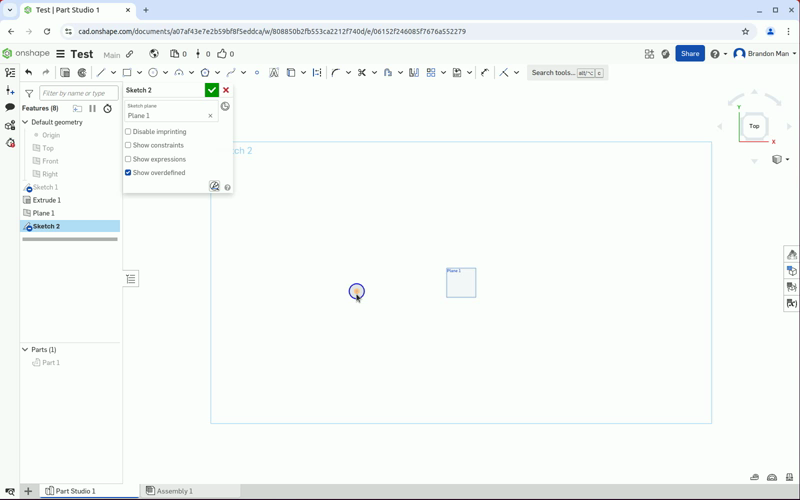
scroll(6)
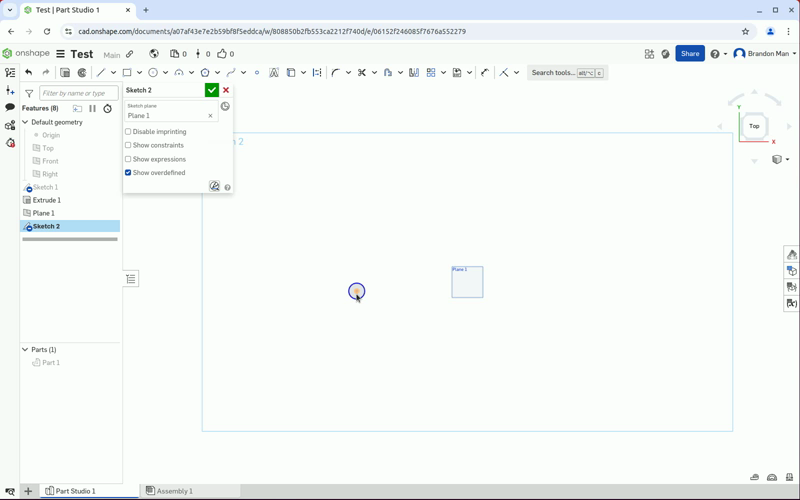
scroll(6)
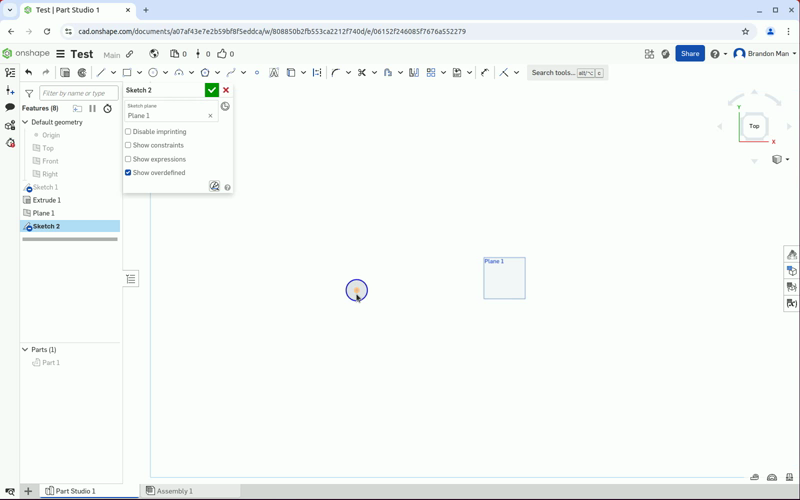
scroll(6)
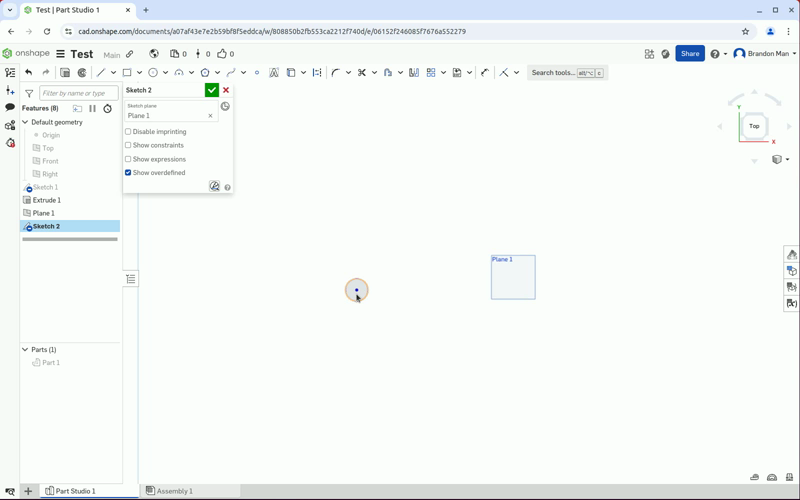
scroll(6)
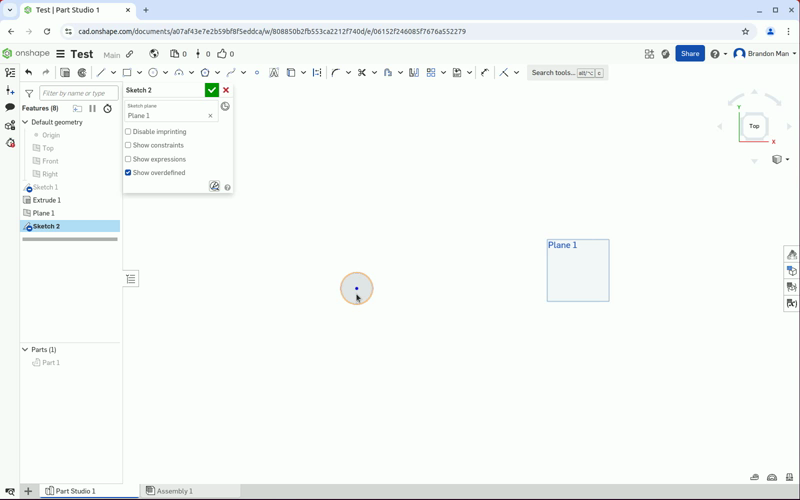
scroll(6)
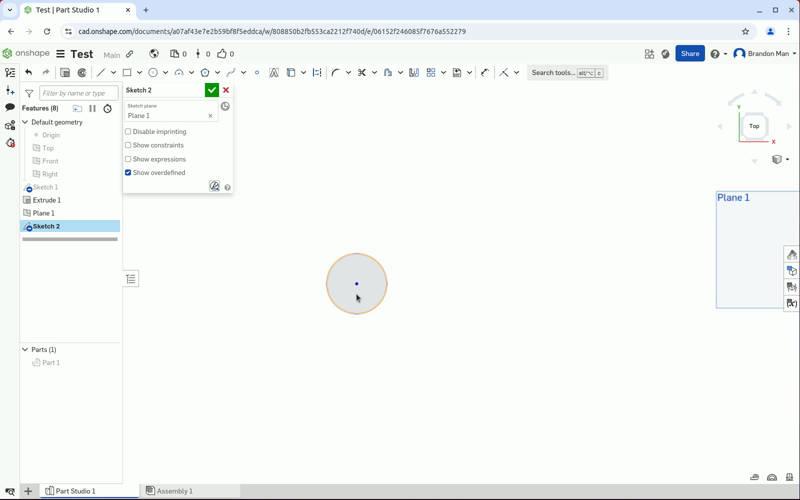
scroll(6)
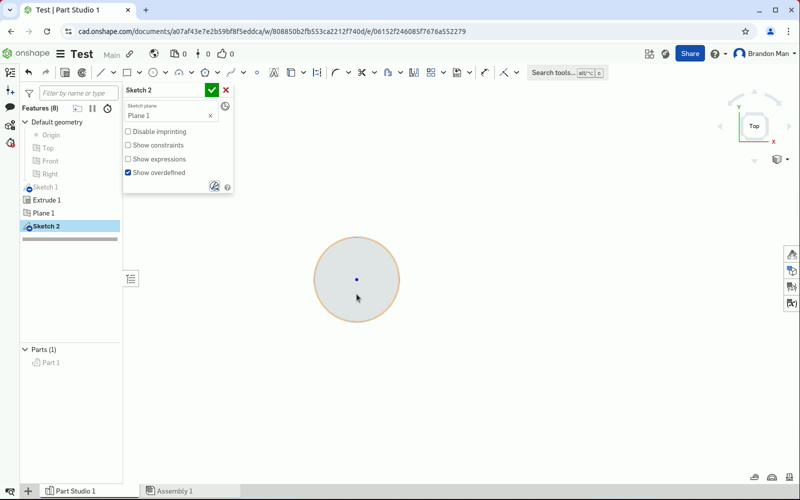
scroll(6)
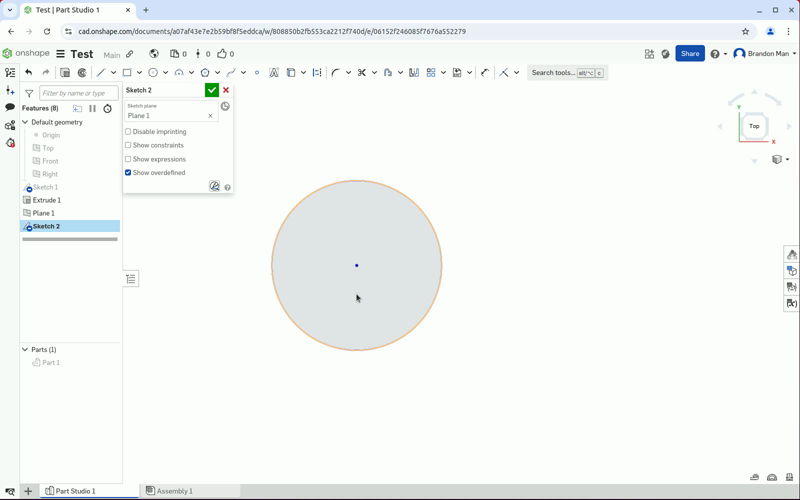
click(356, 293)
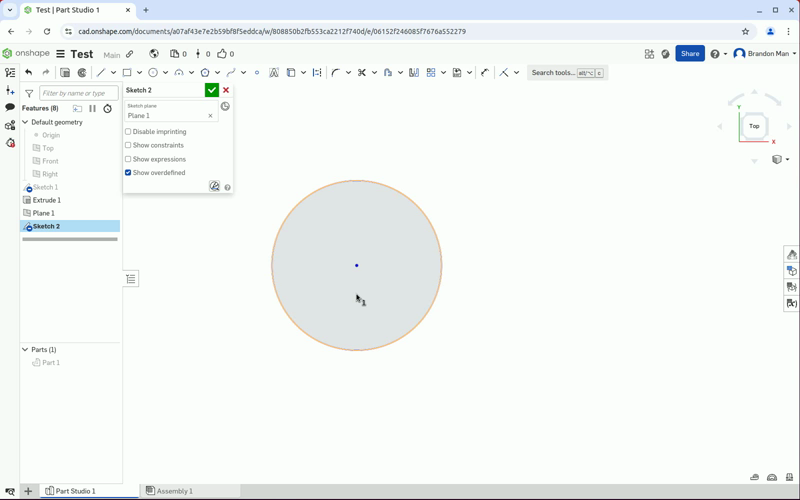
scroll(-6)
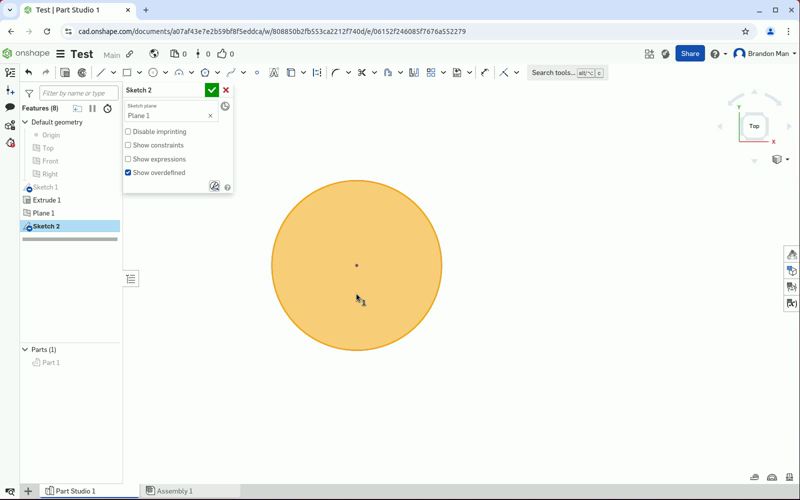
scroll(-6)
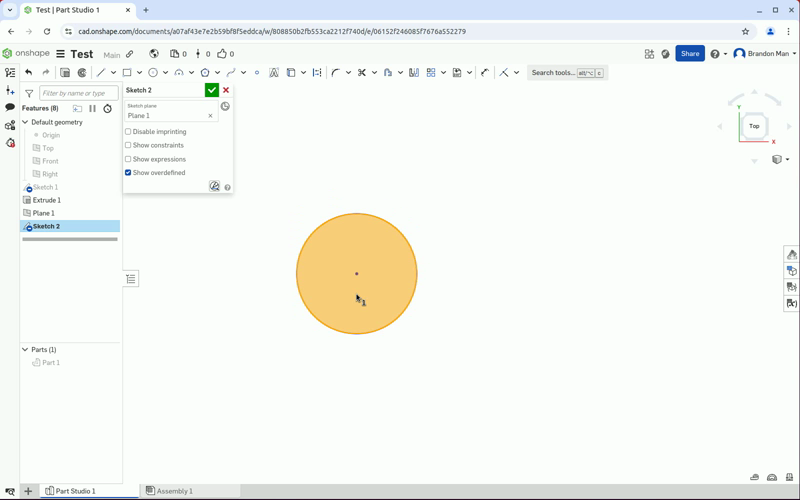
scroll(-6)
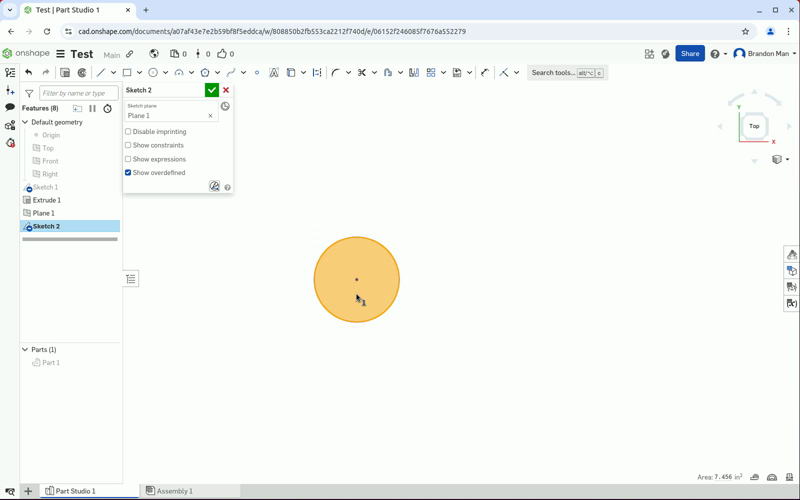
scroll(-6)
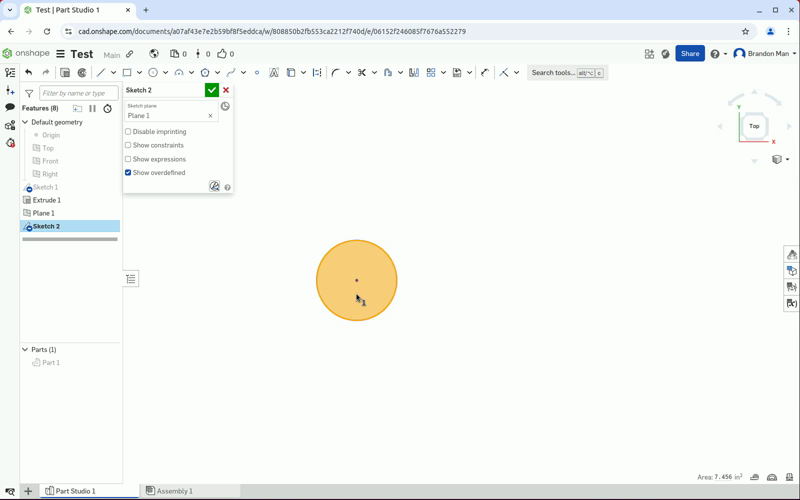
scroll(-6)
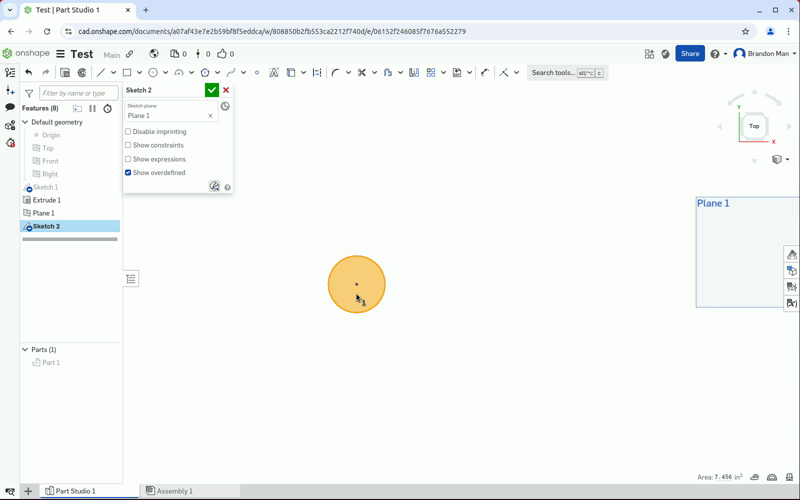
scroll(-6)
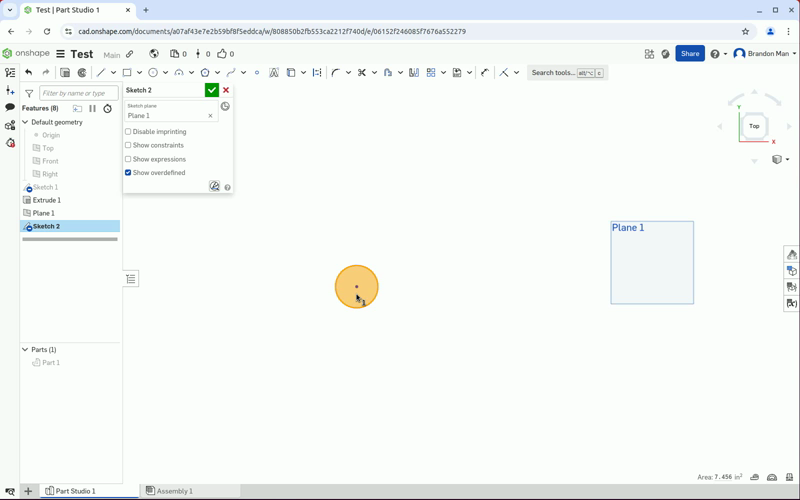
scroll(-6)
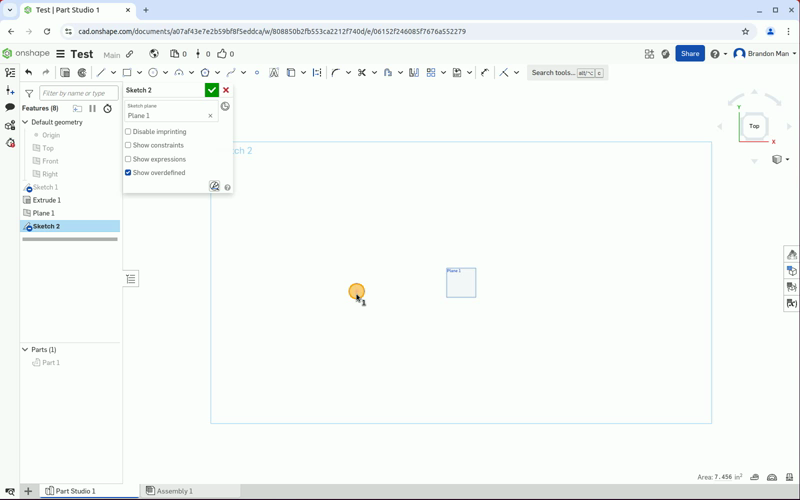
mouse_move(73, 352)
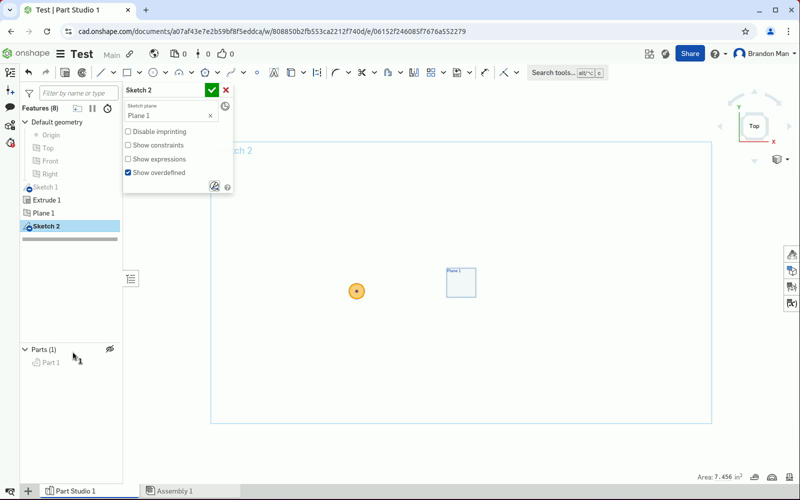
key(shift+y)
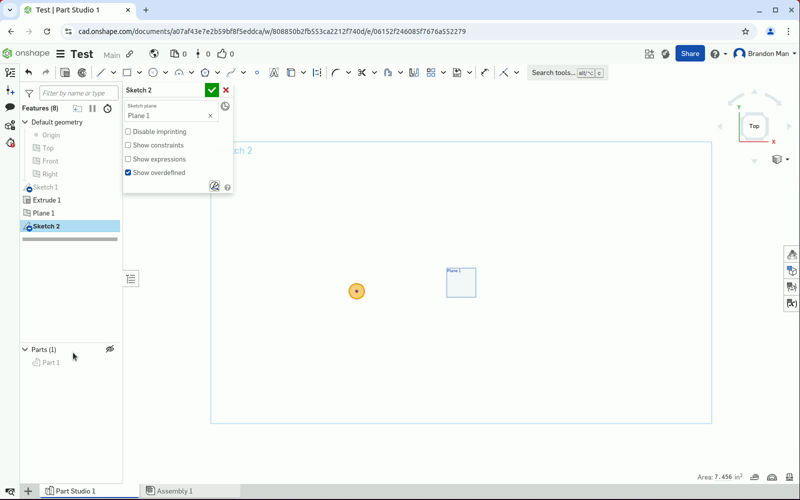
key(shift+e)
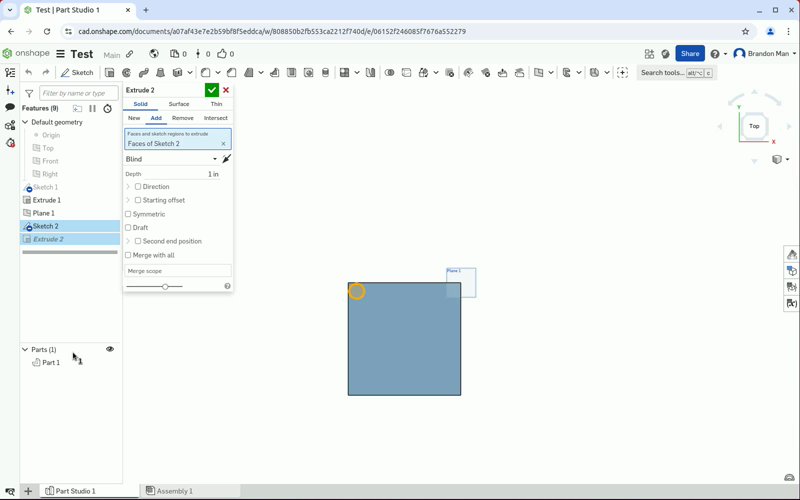
mouse_move(143, 106)
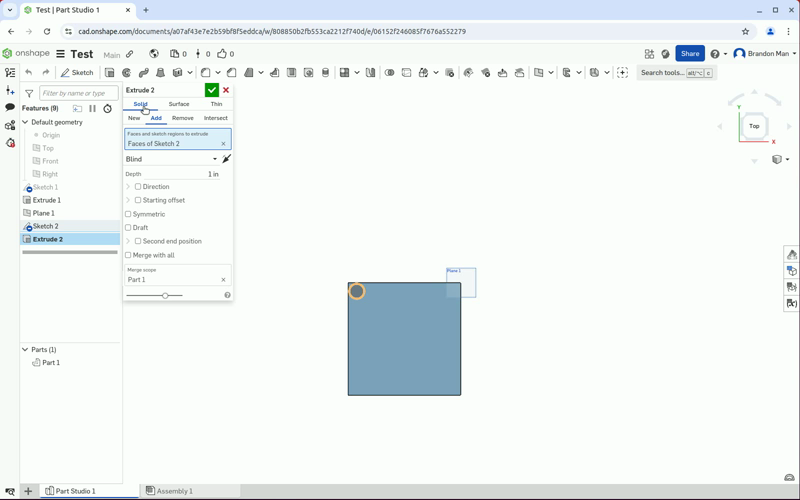
click(143, 106)
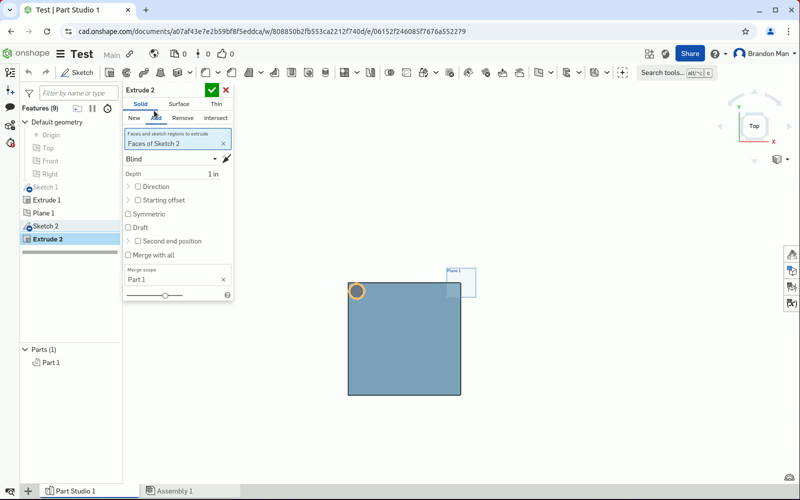
mouse_move(186, 120)
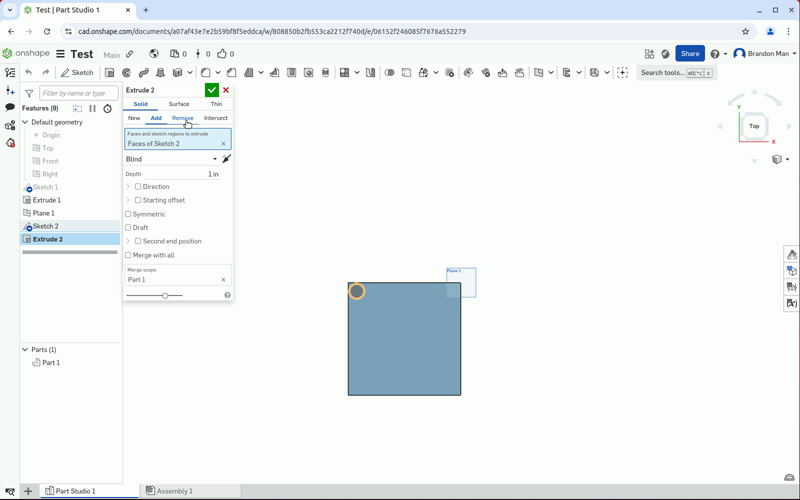
click(186, 120)
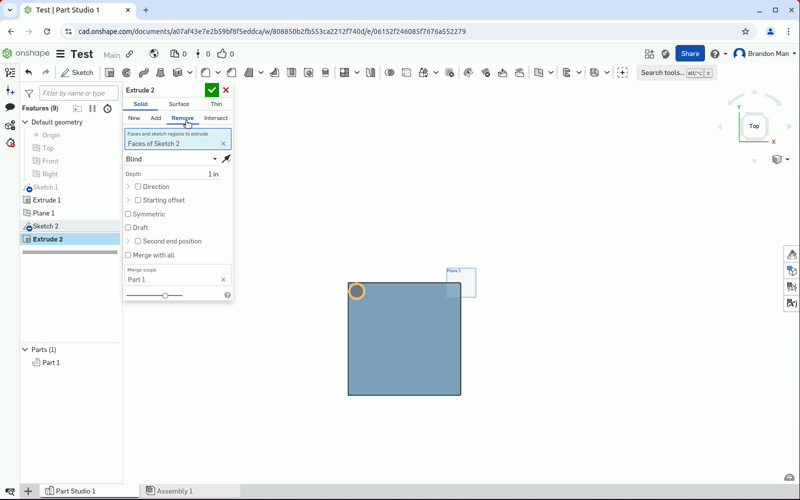
key(tab, 4)
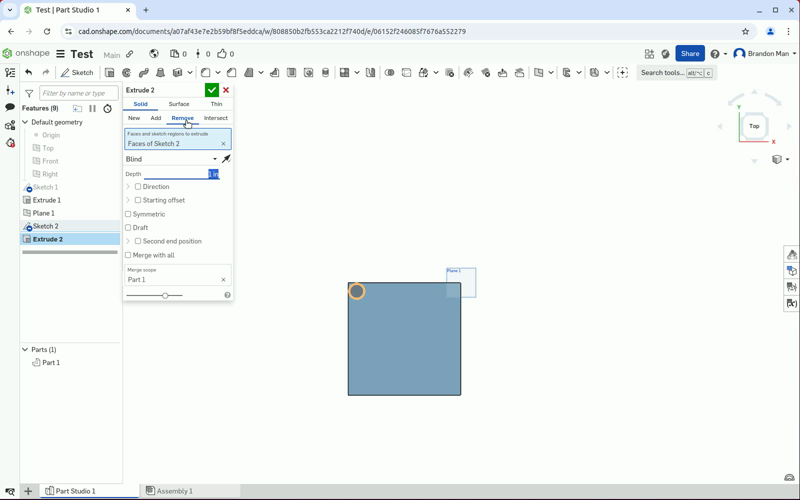
text(23.108)
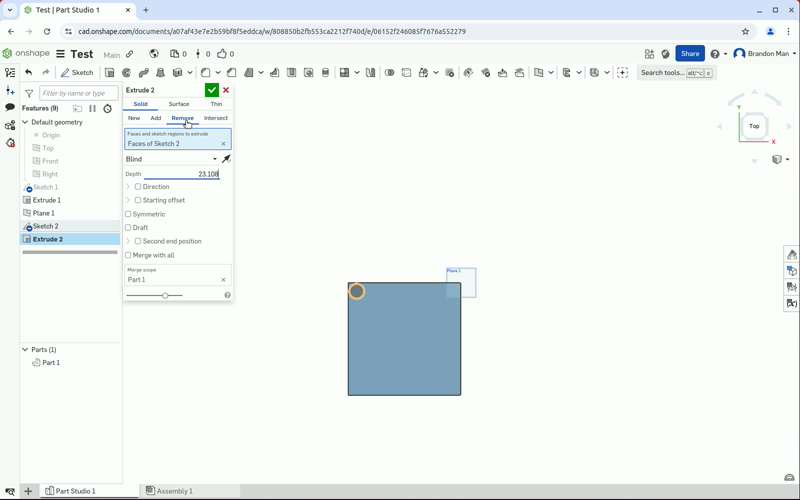
key(tab, 6)
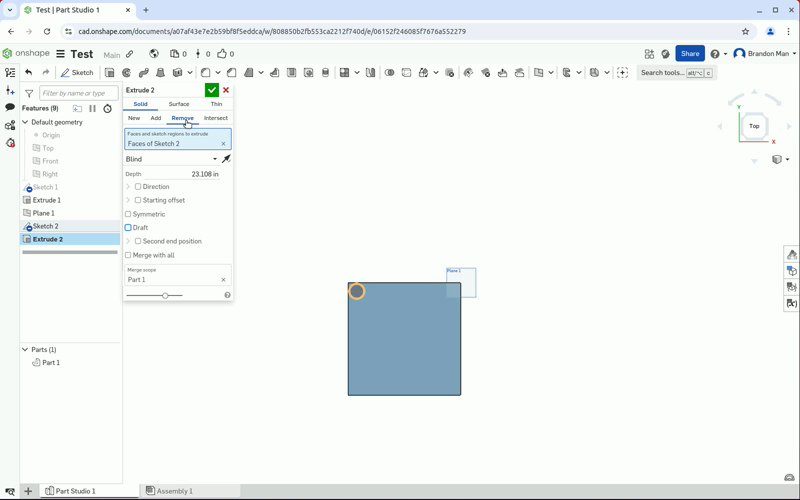
key(space)
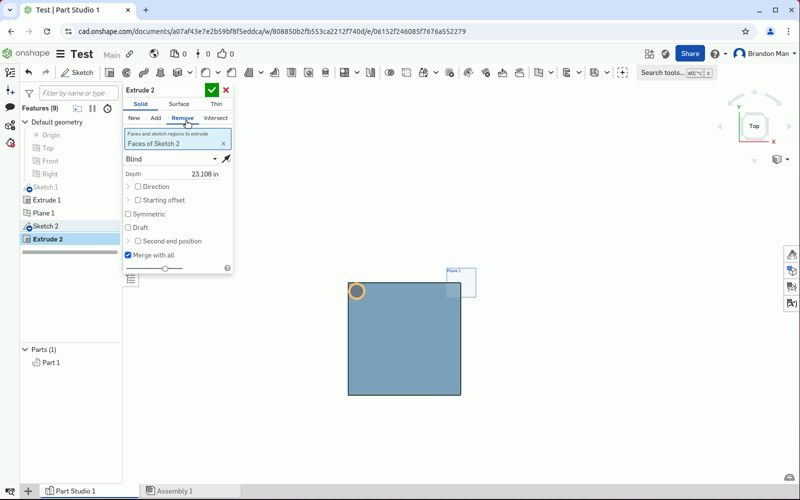
key(enter)
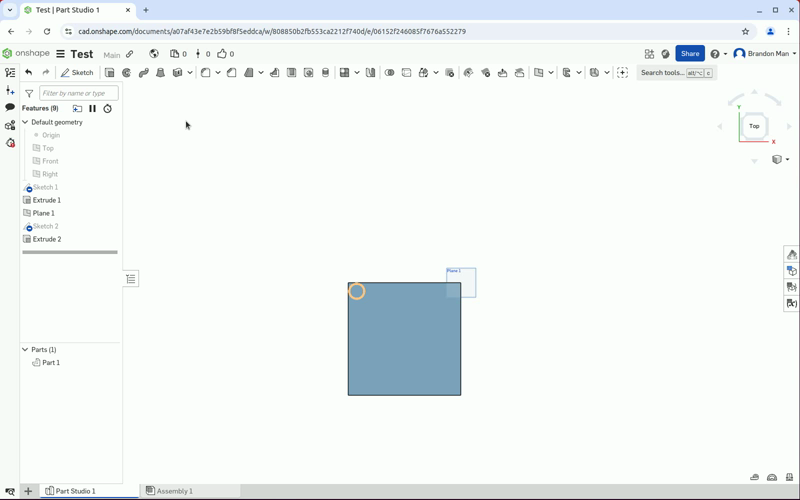
key(shift+h)
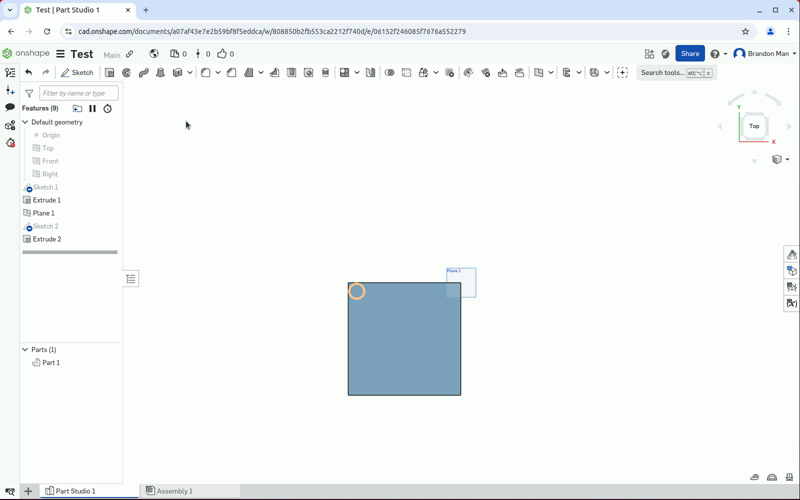
key(shift+h)
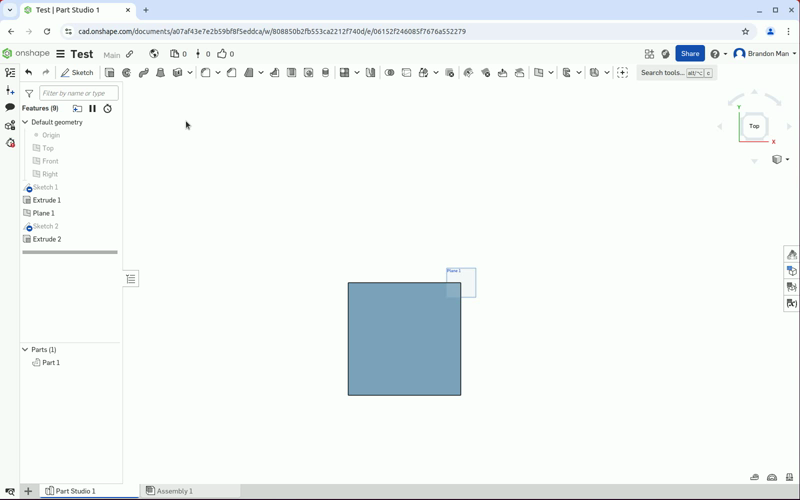
mouse_move(73, 189)
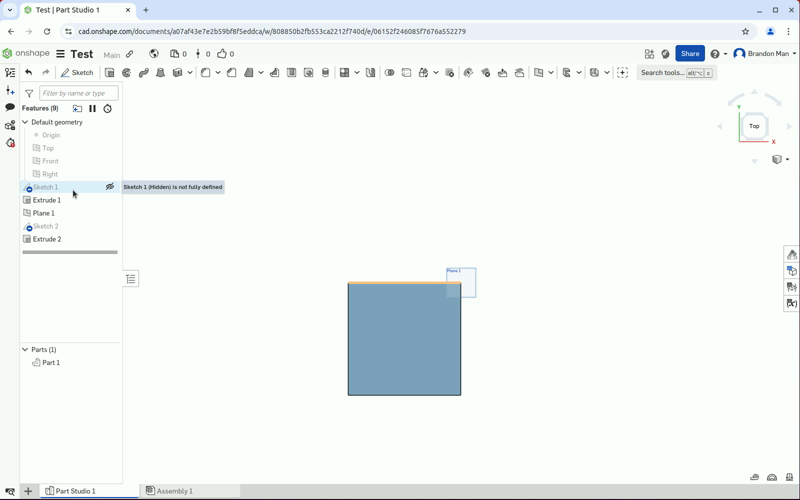
click(73, 189)
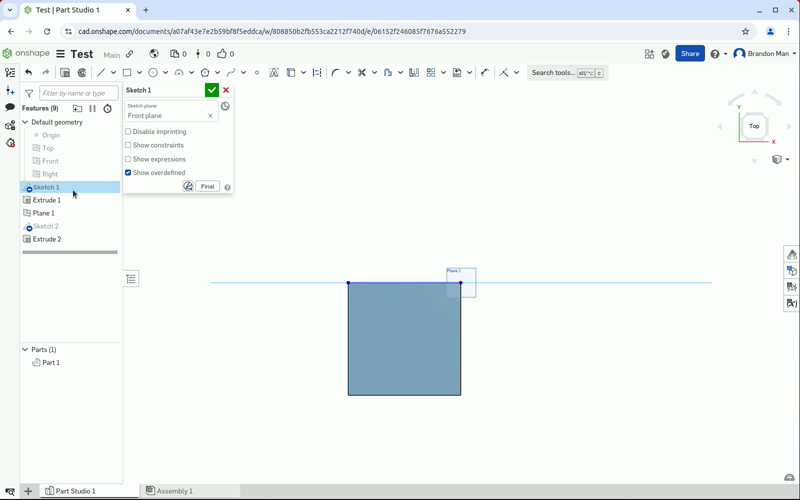
mouse_move(229, 92)
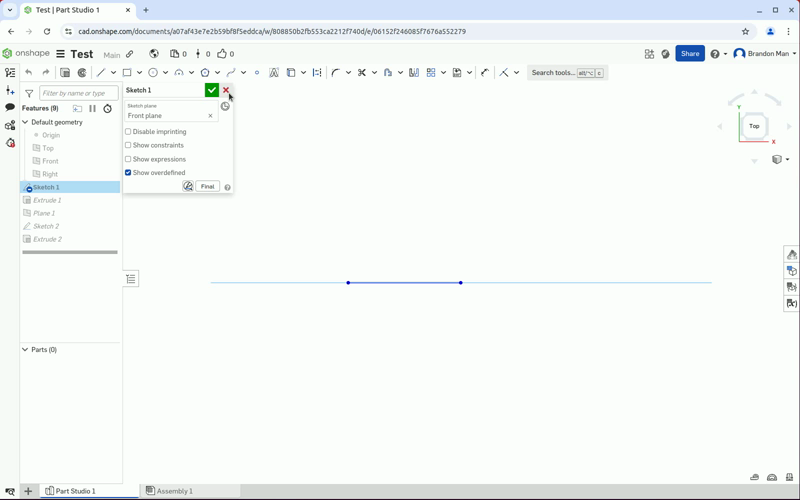
click(229, 92)
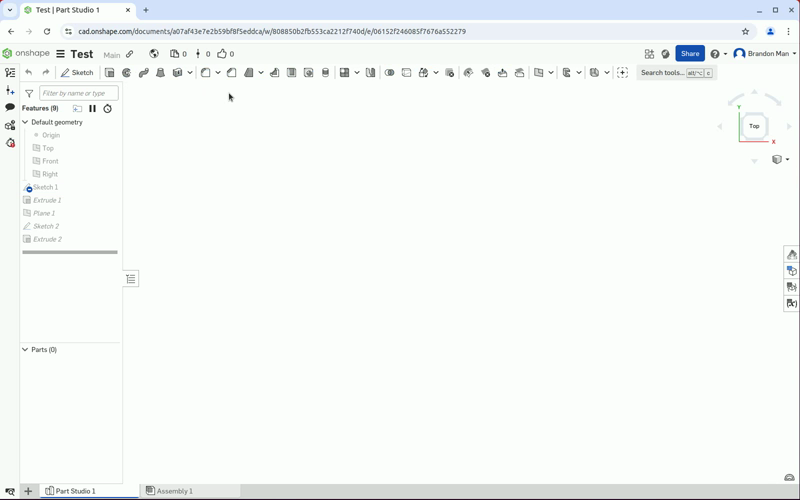
key(shift+s)
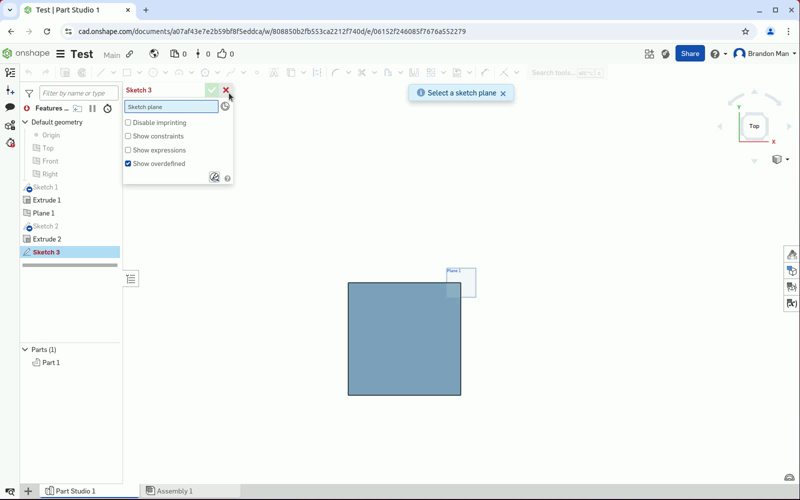
mouse_move(73, 215)
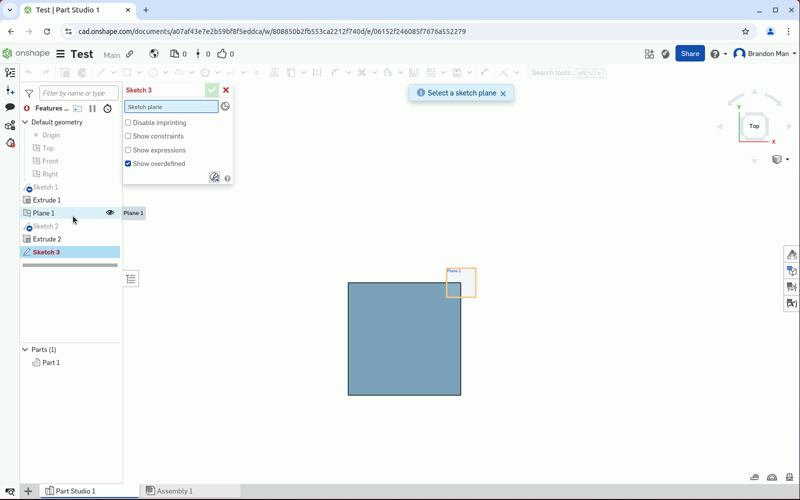
click(73, 215)
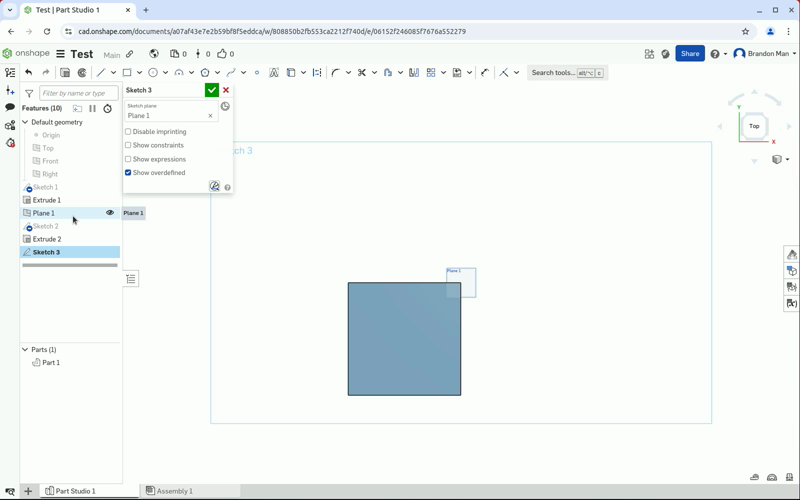
mouse_move(73, 352)
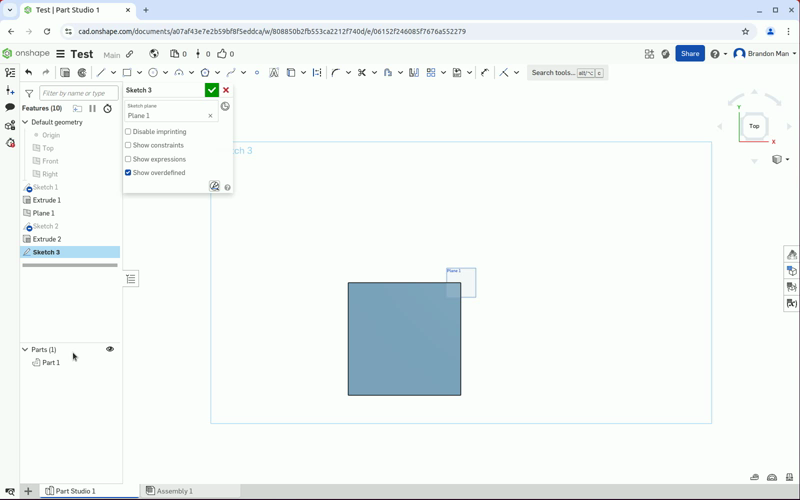
key(y)
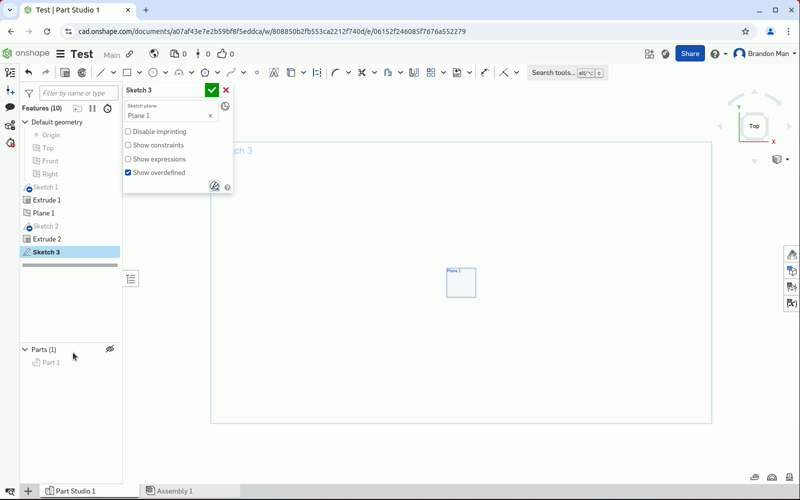
key(l)
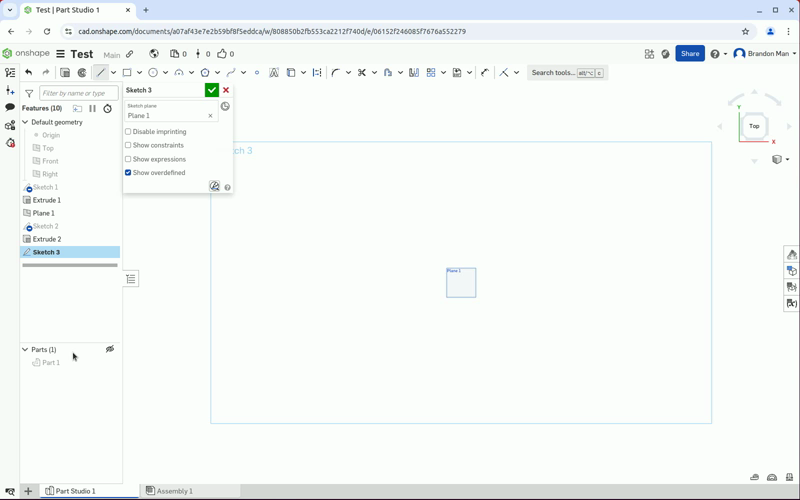
key_down(shift)
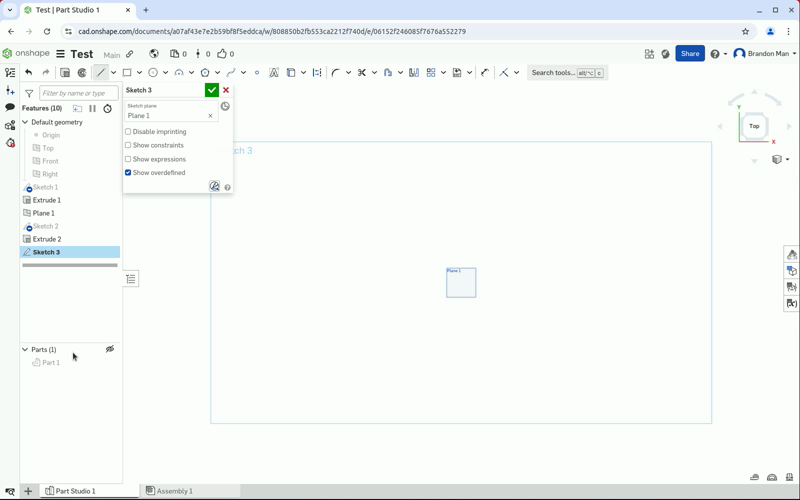
mouse_move(404, 395)
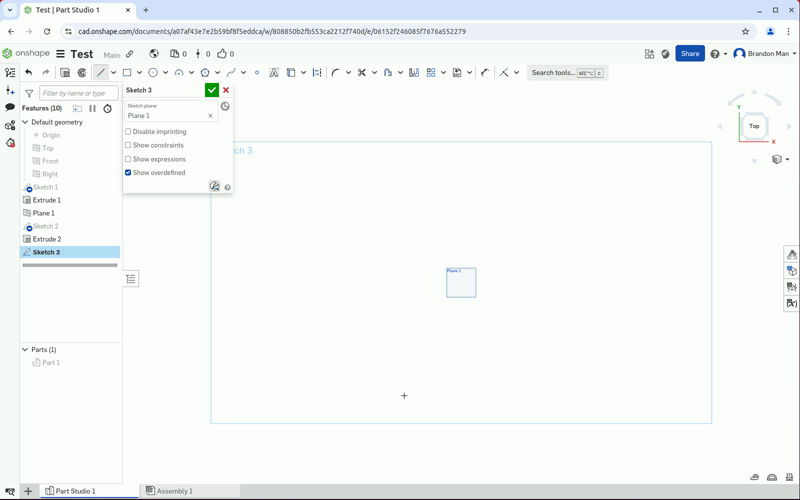
click(404, 395)
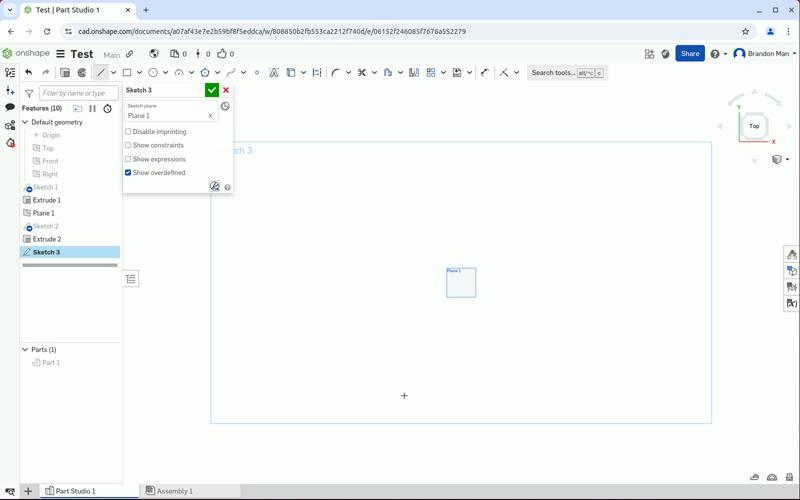
key_up(shift)
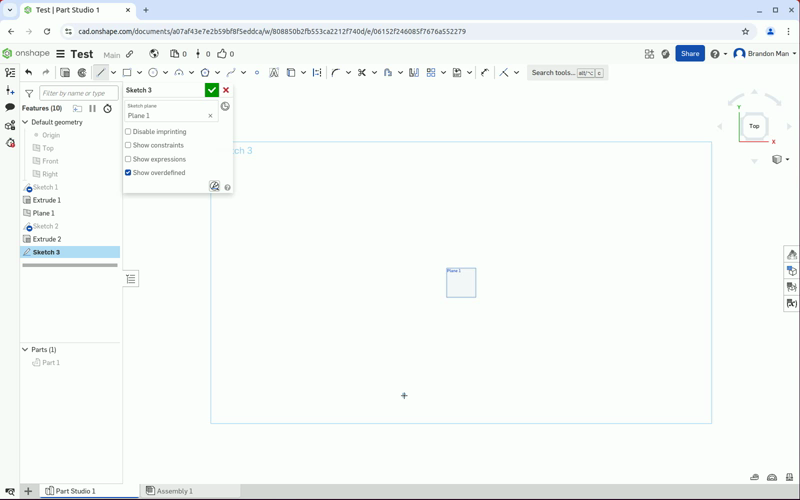
key_down(shift)
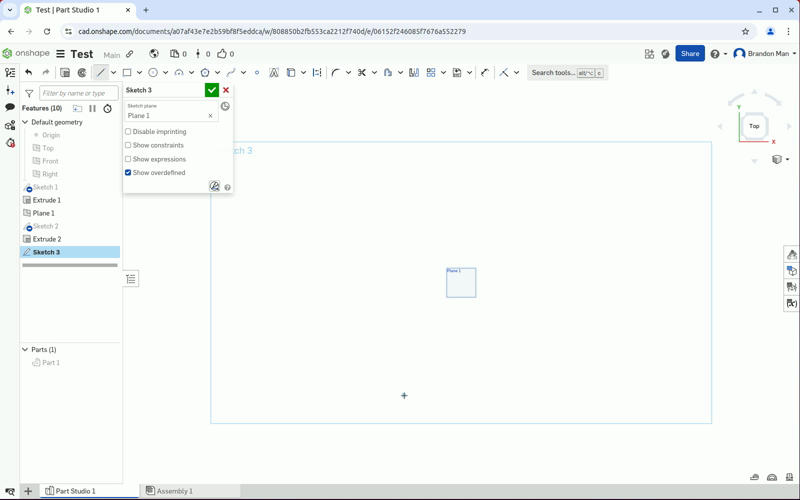
mouse_move(434, 395)
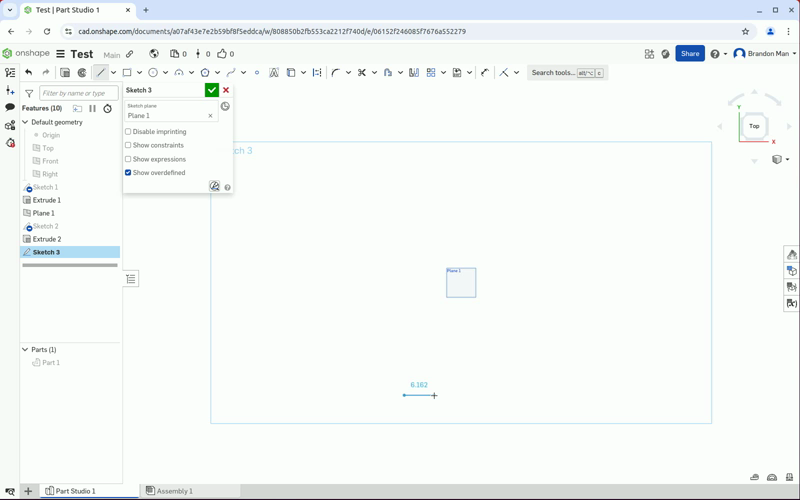
mouse_move(461, 395)
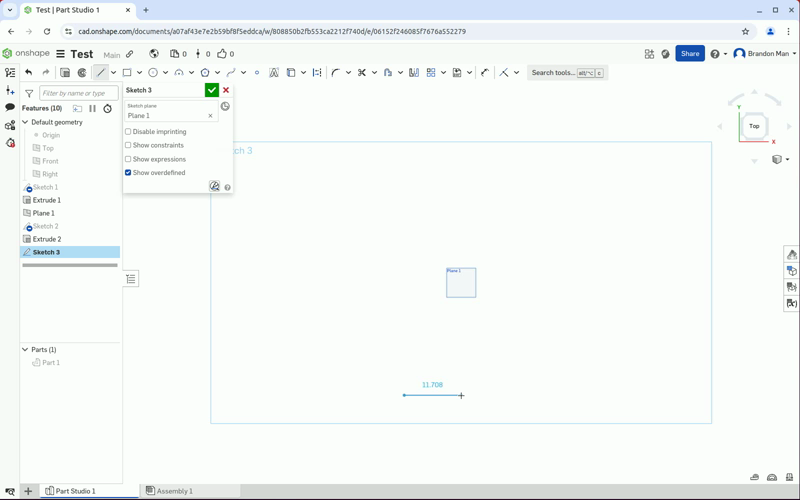
click(461, 395)
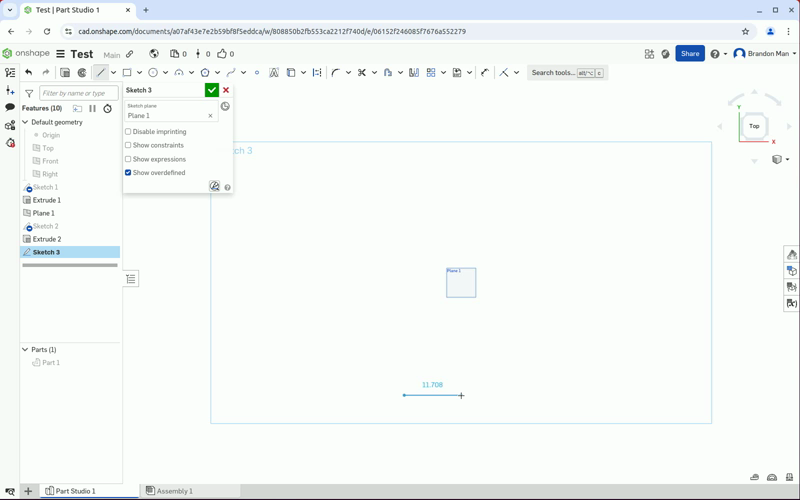
key_up(shift)
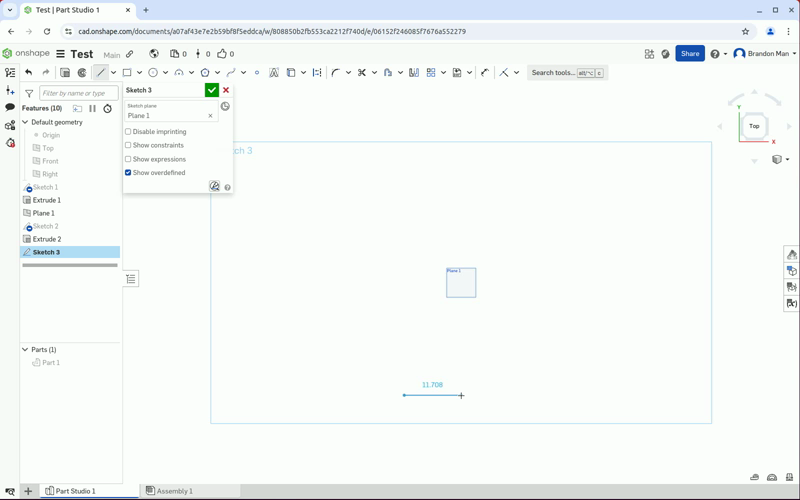
key_down(shift)
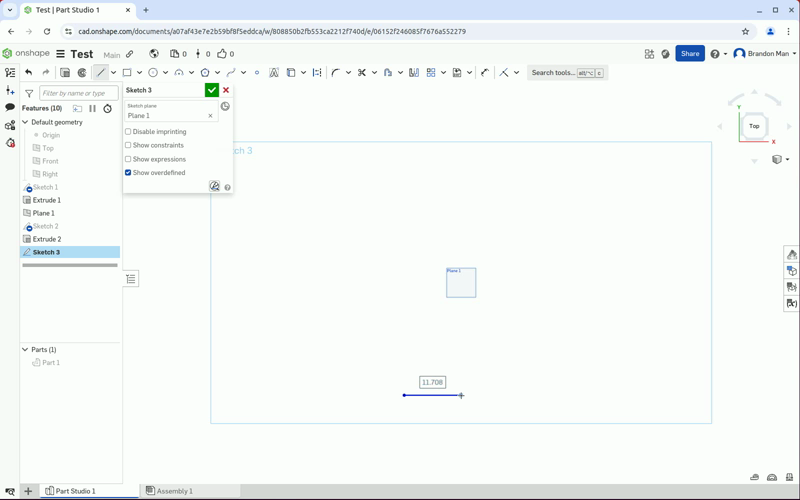
mouse_move(491, 395)
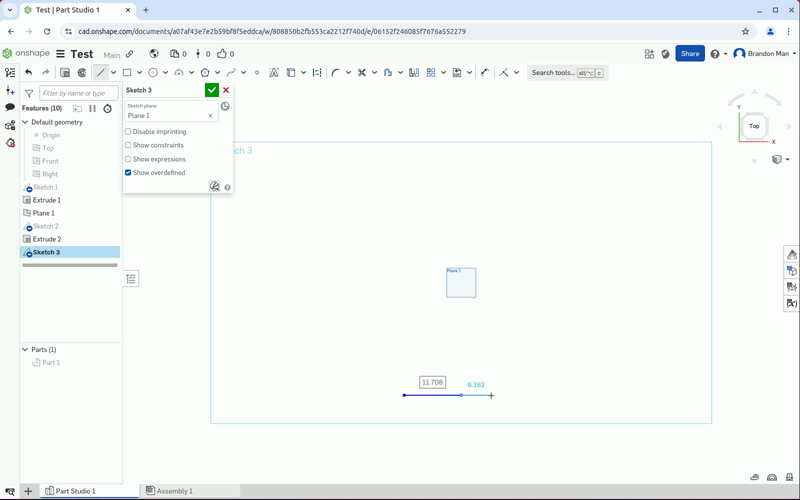
mouse_move(461, 338)
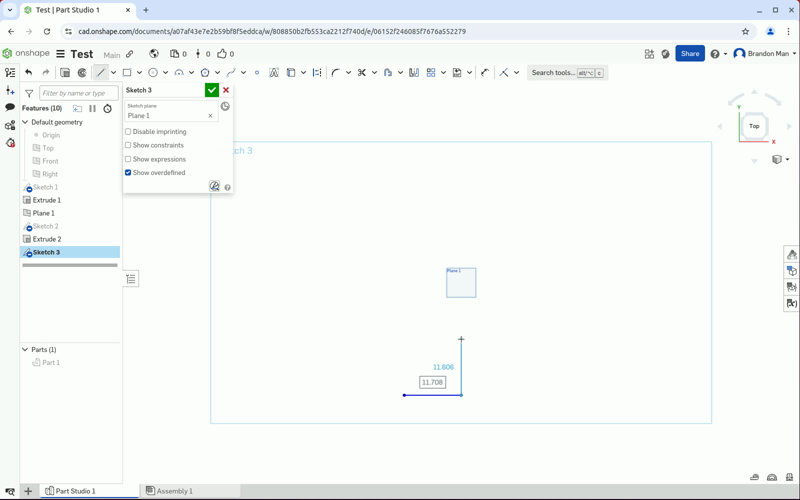
click(461, 338)
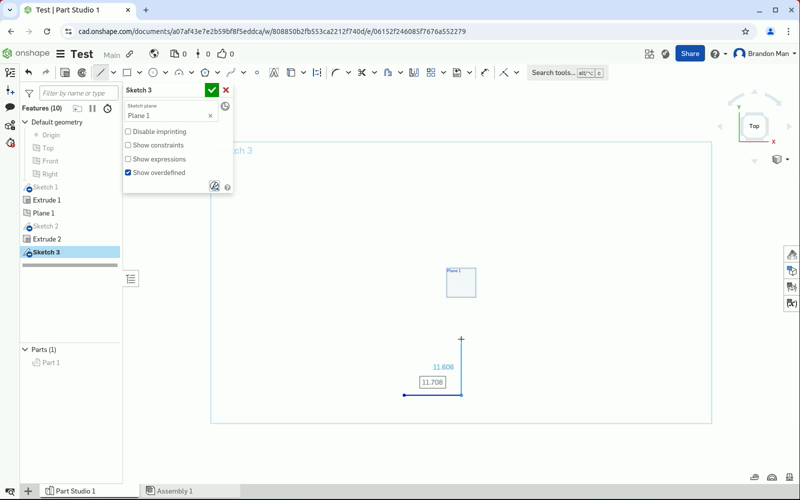
key_up(shift)
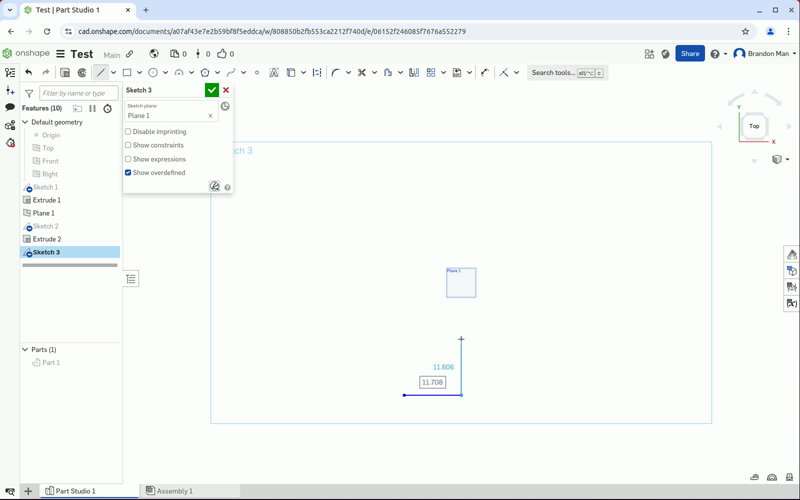
key_down(shift)
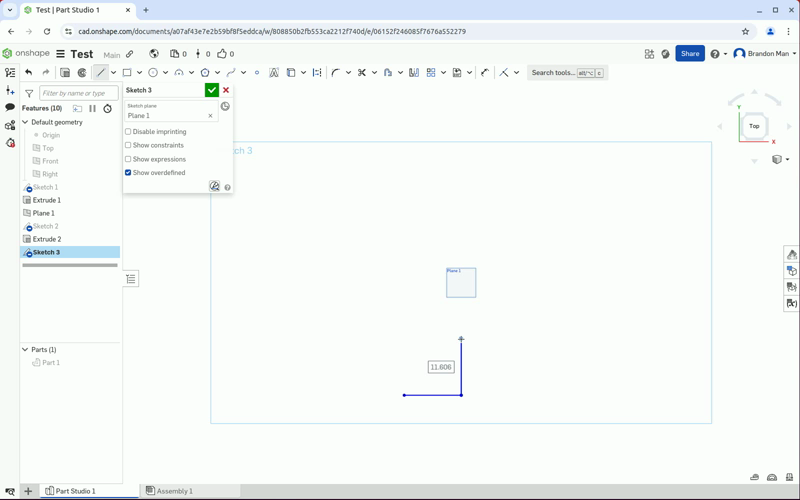
mouse_move(491, 338)
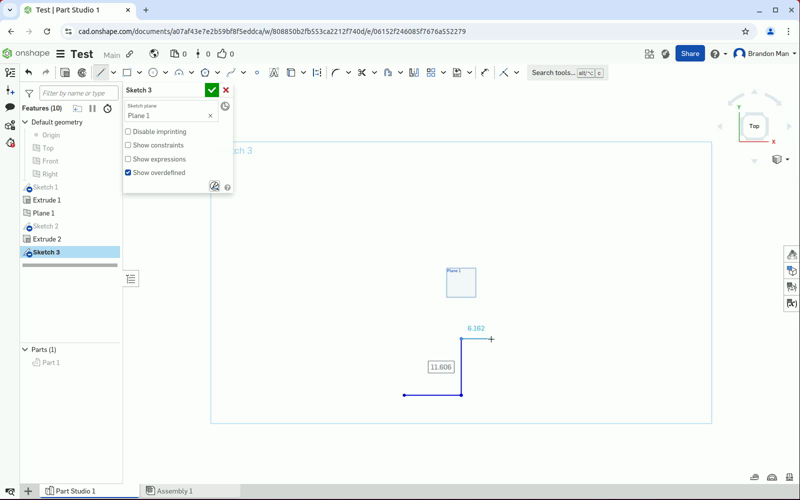
mouse_move(404, 338)
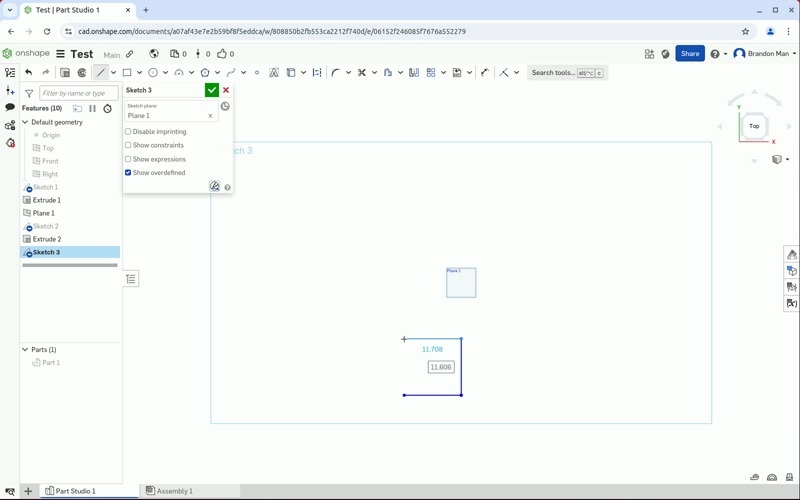
click(404, 338)
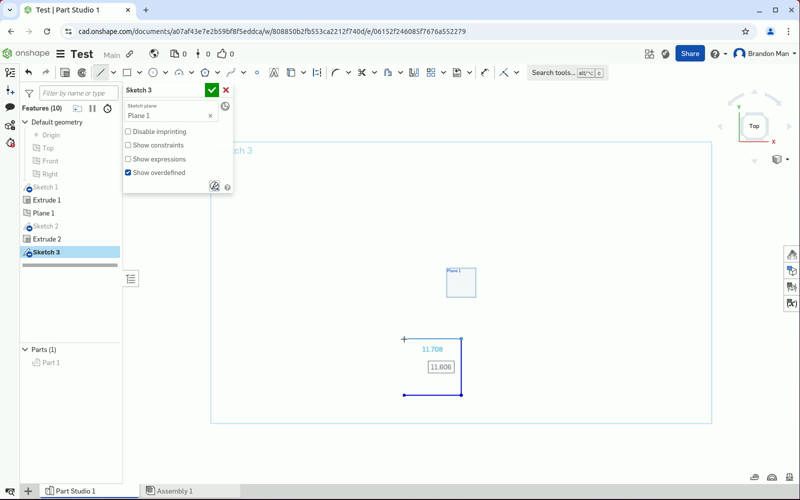
key_up(shift)
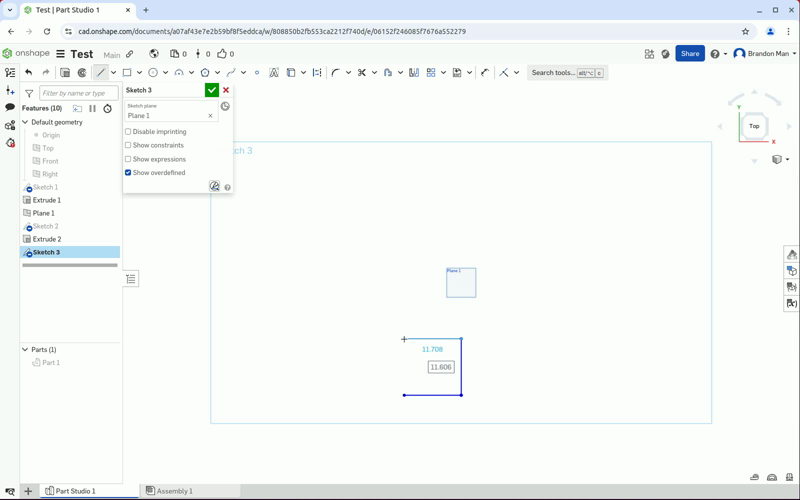
mouse_move(434, 338)
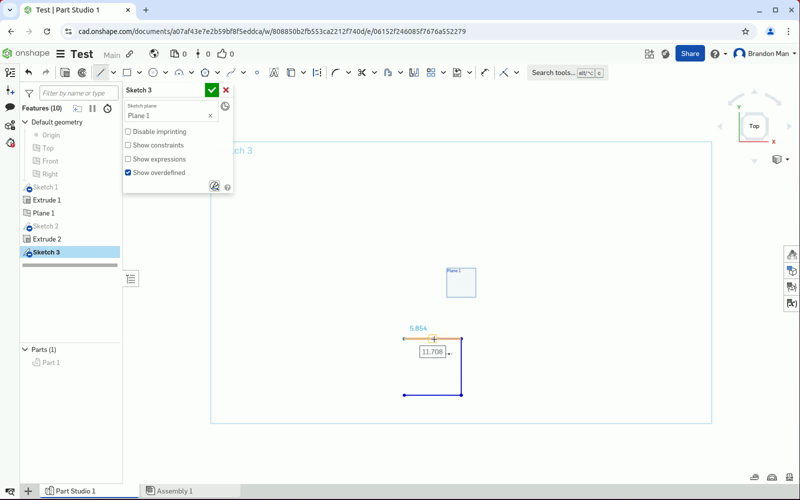
key_down(shift)
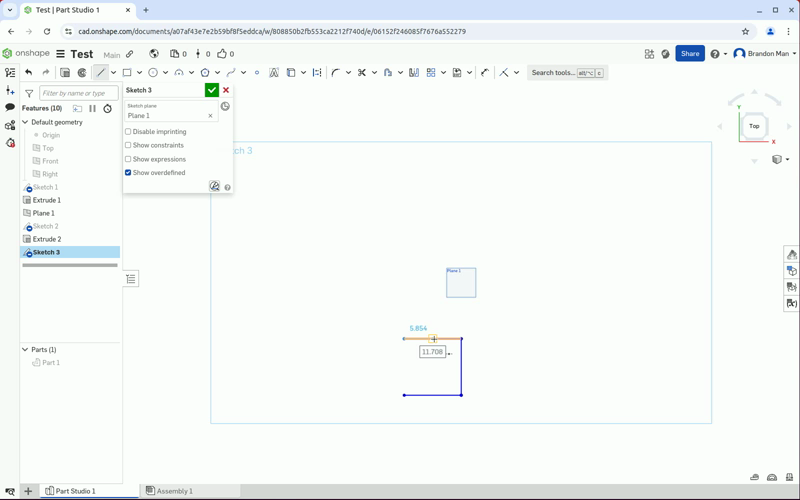
mouse_move(404, 395)
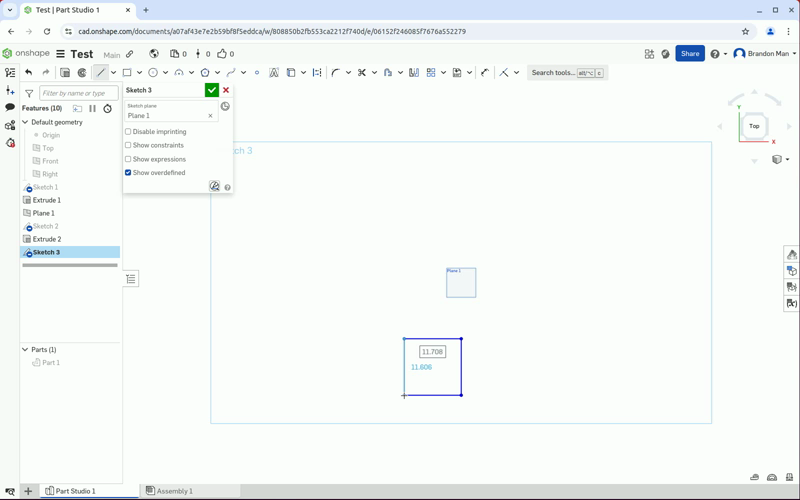
key_up(shift)
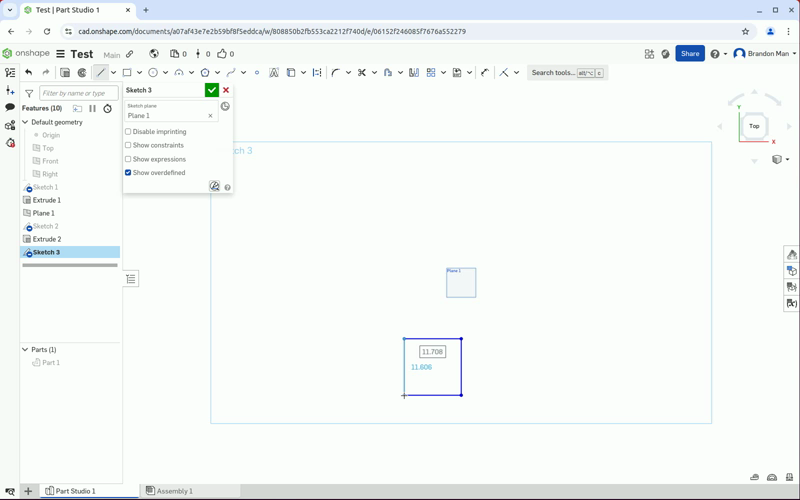
click(404, 395)
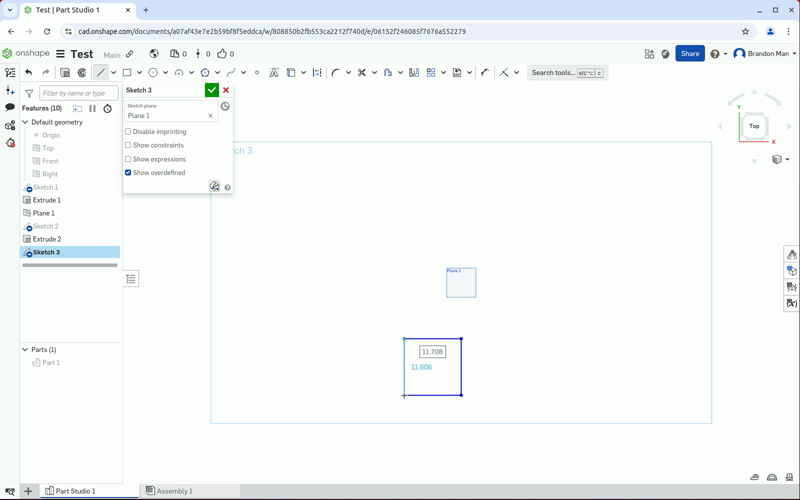
key(esc)
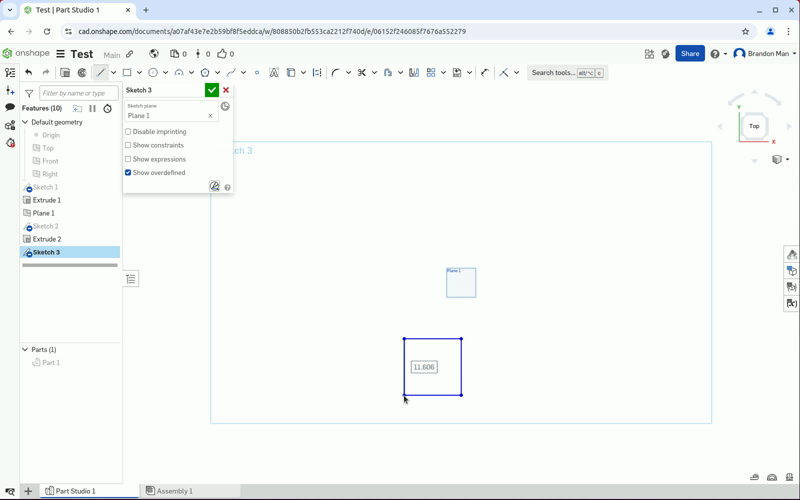
mouse_move(433, 367)
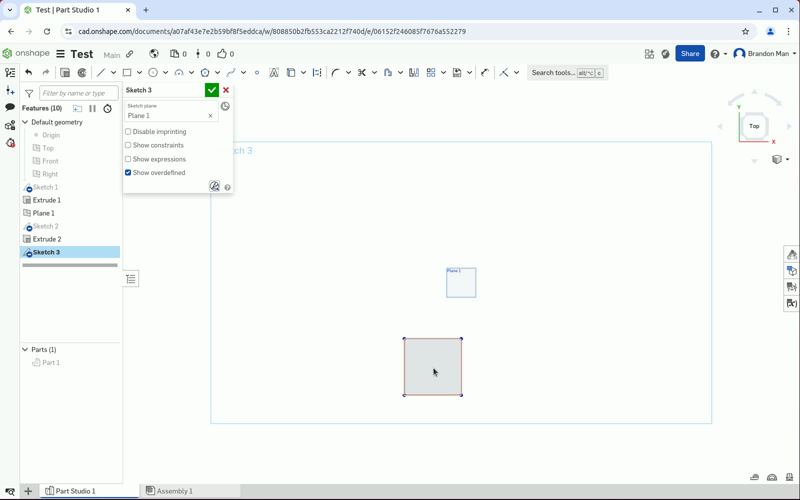
click(433, 367)
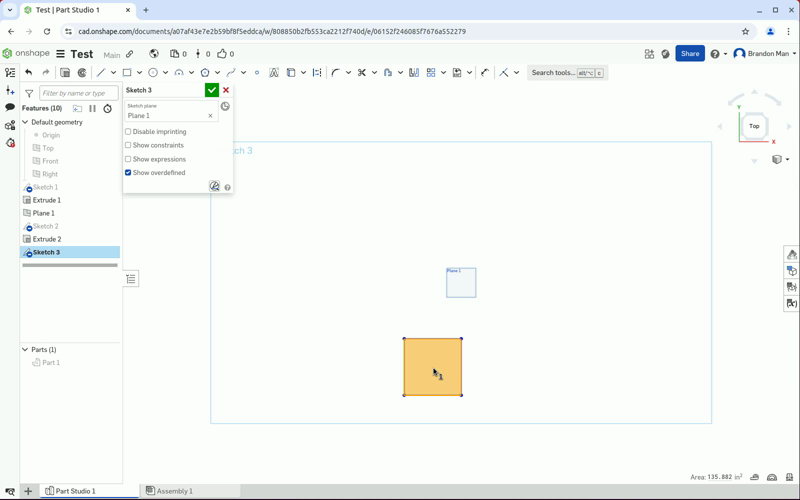
mouse_move(73, 352)
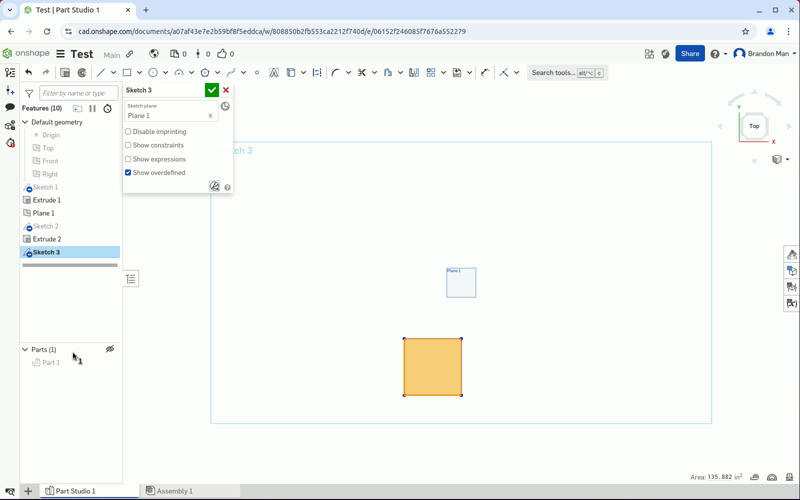
key(shift+y)
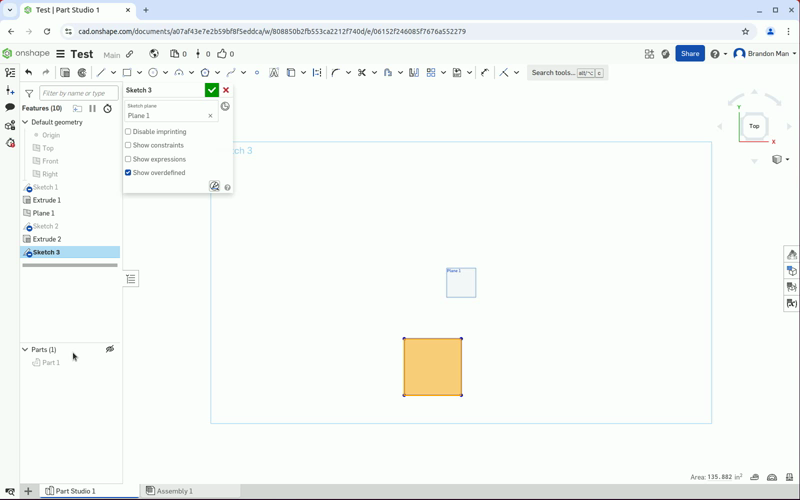
key(shift+e)
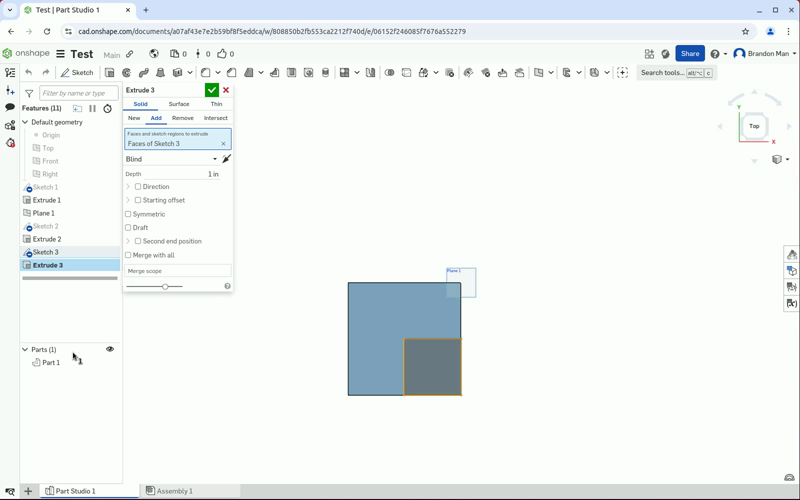
mouse_move(143, 106)
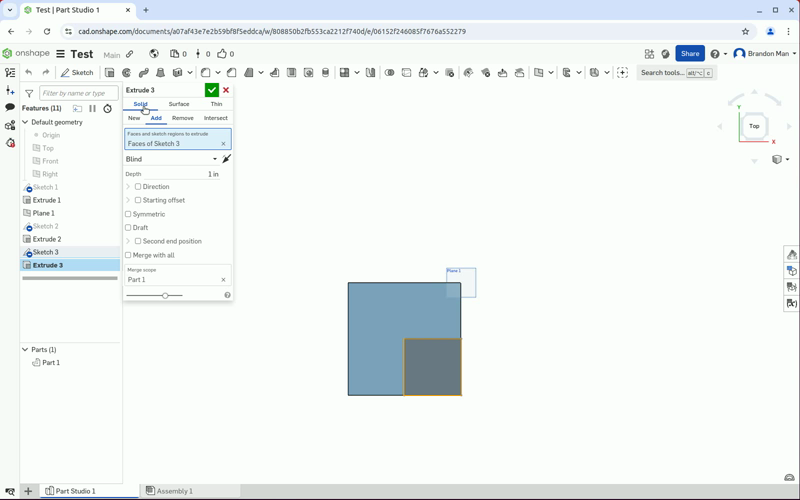
click(143, 106)
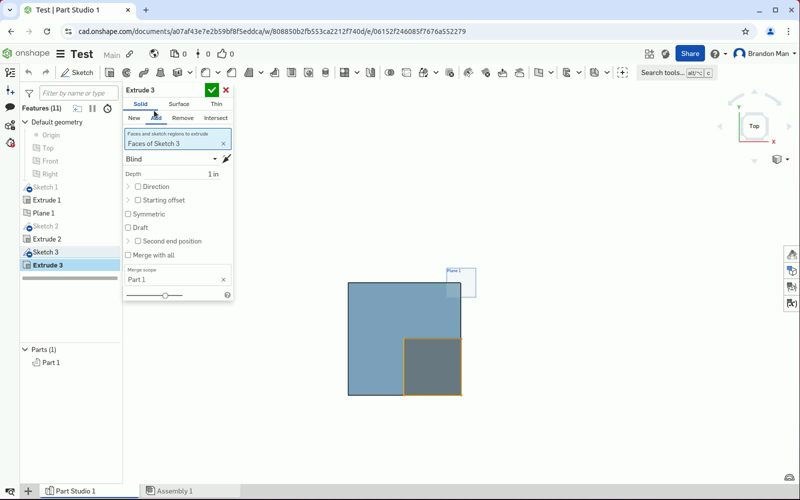
mouse_move(186, 120)
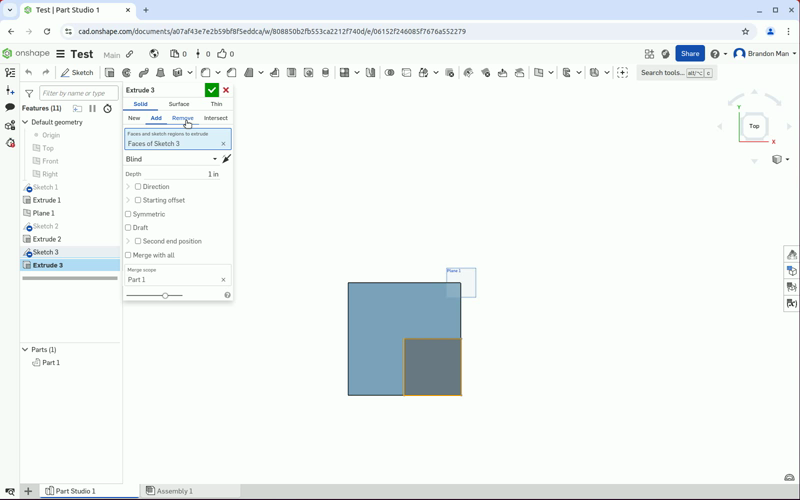
click(186, 120)
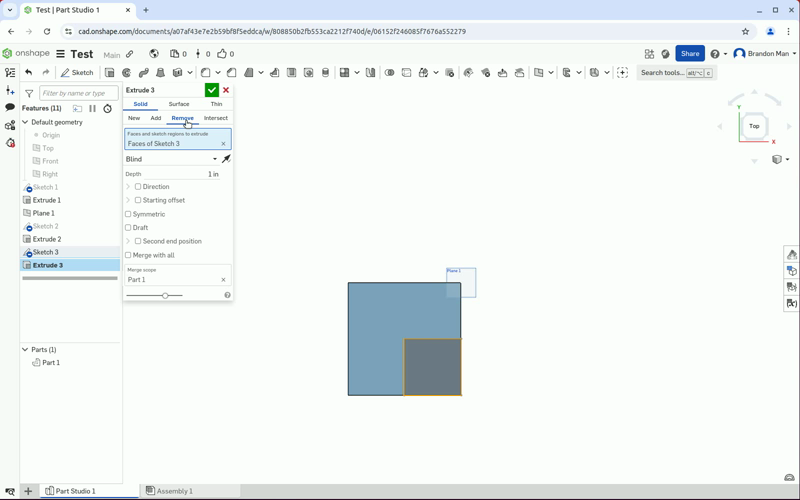
key(tab, 4)
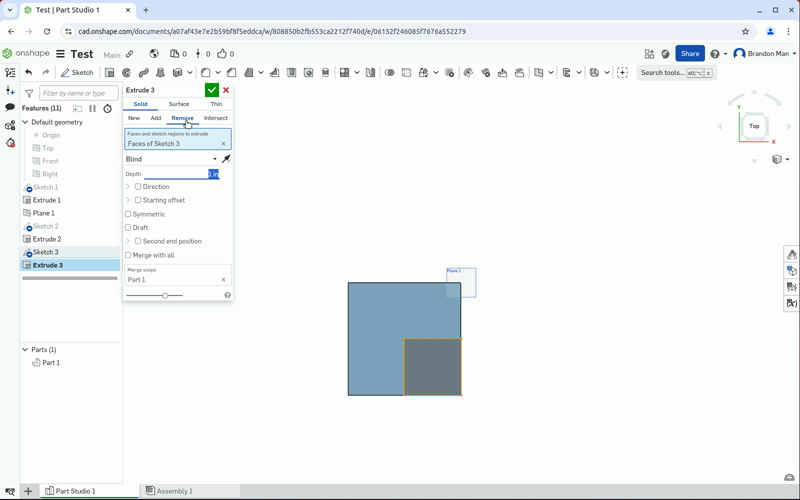
text(11.554)
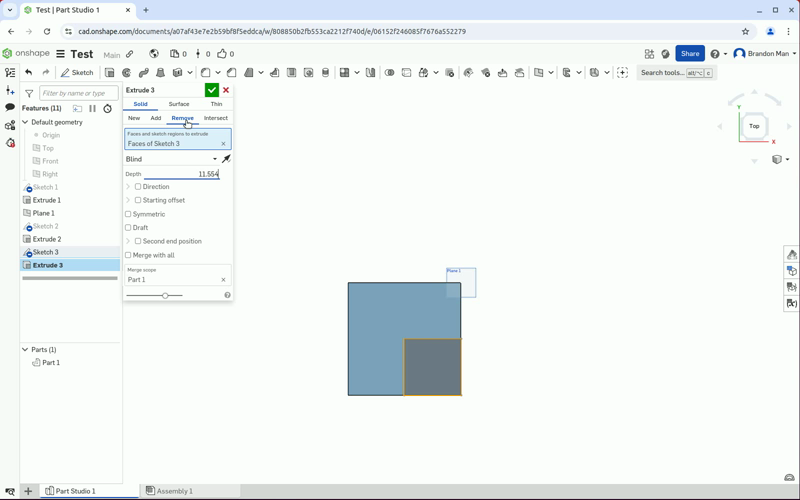
key(tab, 6)
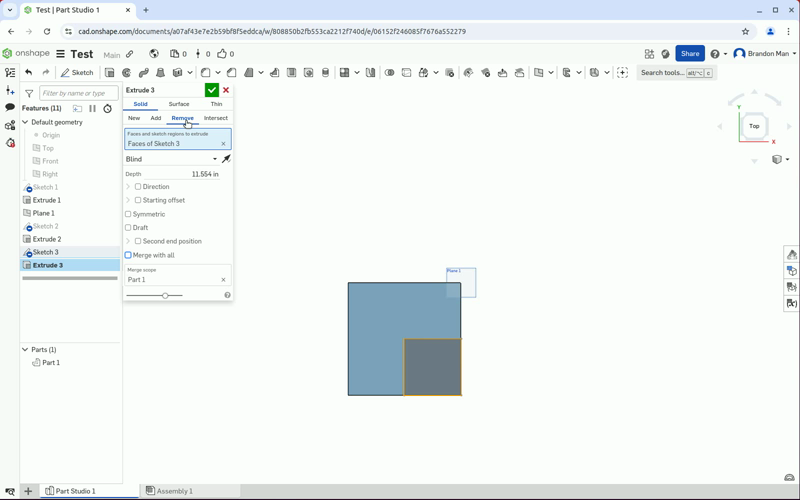
key(space)
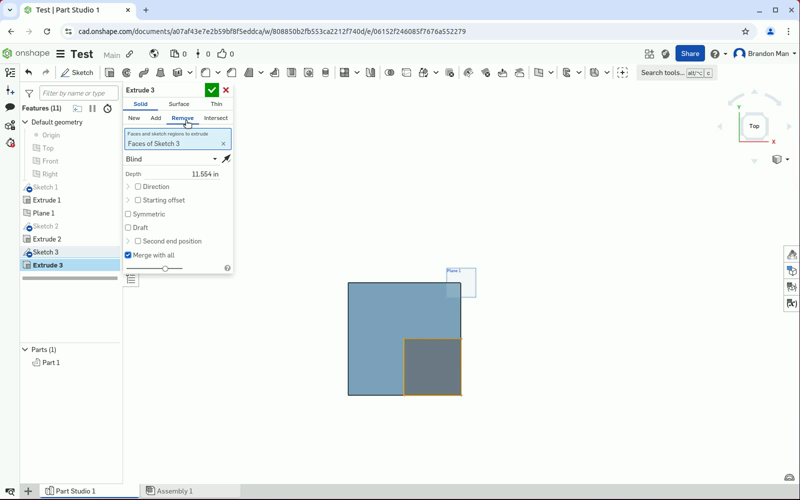
key(enter)
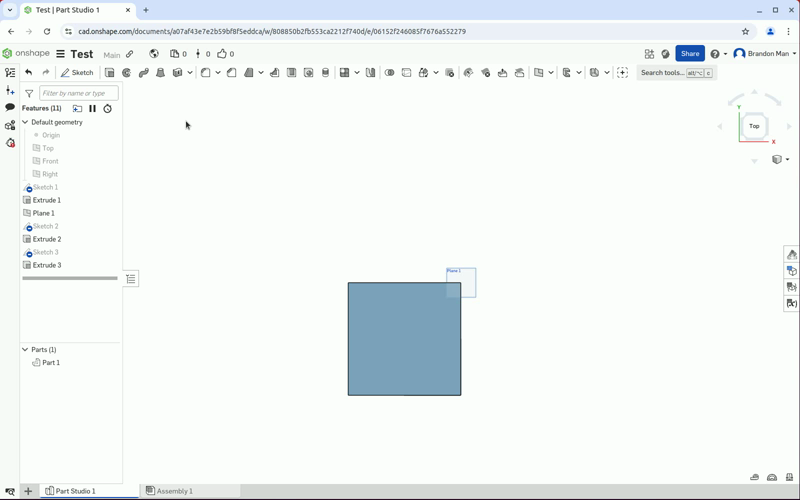
key(shift+h)
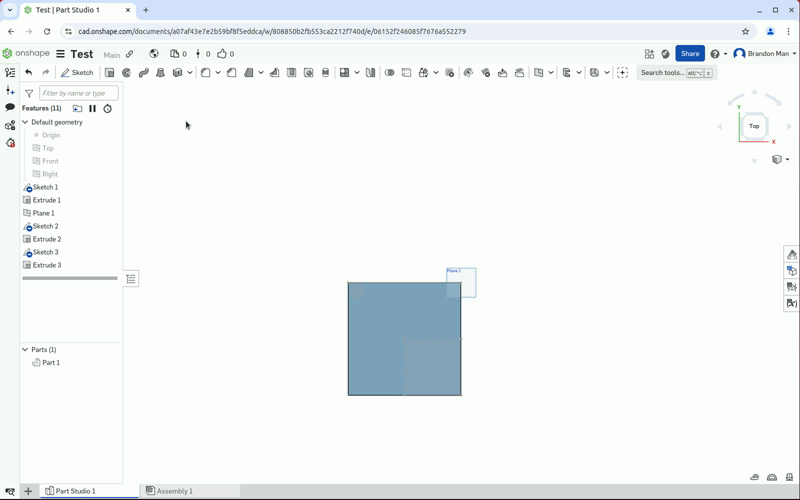
key(shift+h)
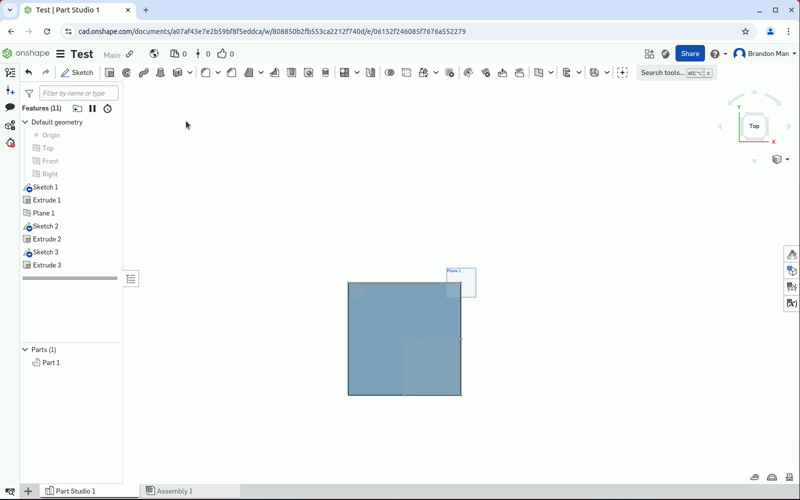
key(shift+7)
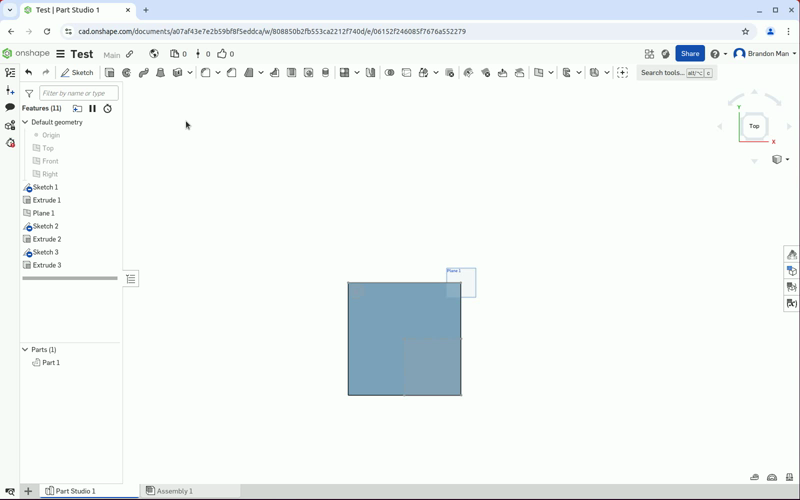
key(up, 3)
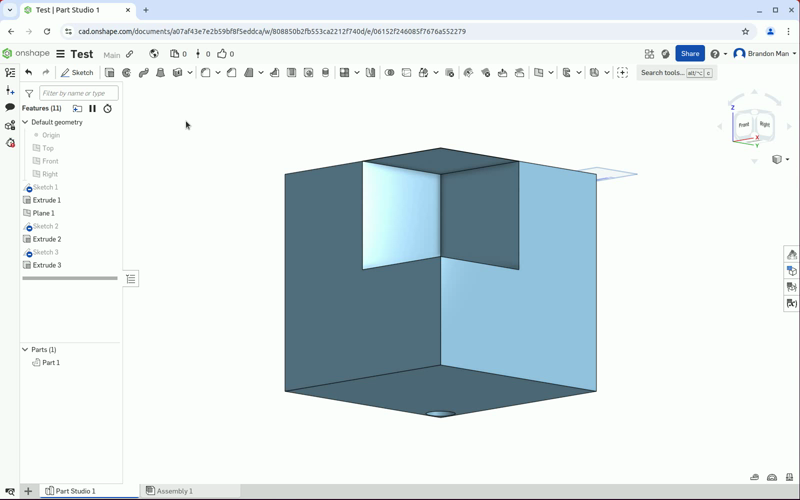
key(left, 3)
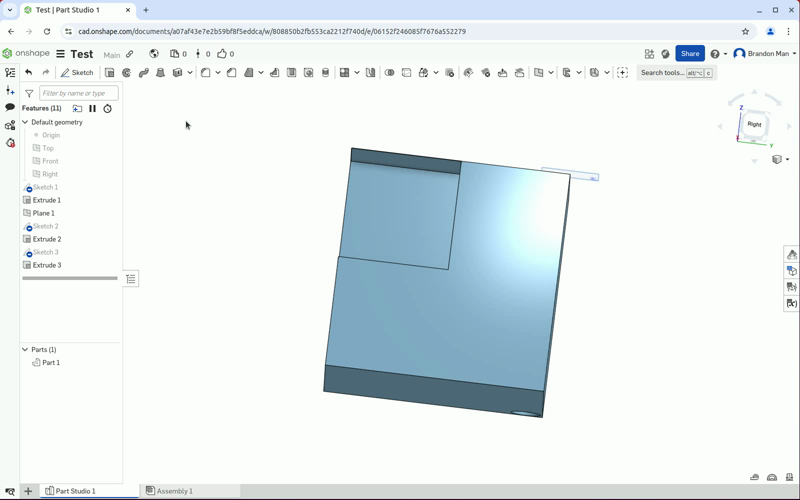
key(right, 3)
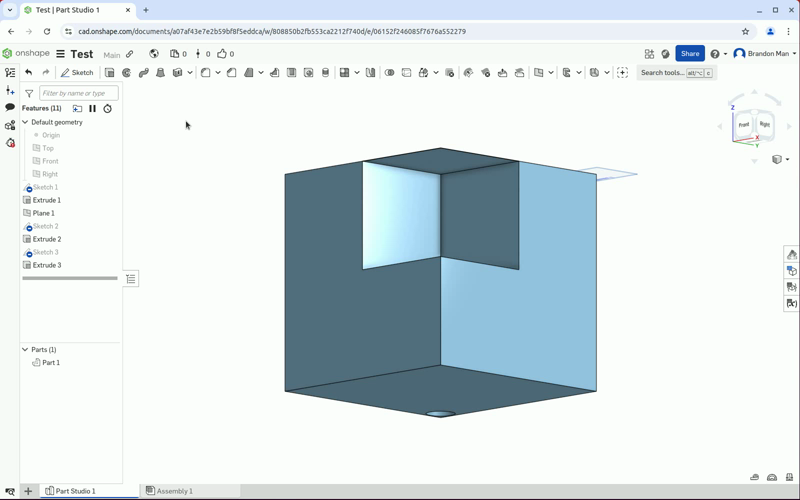
key(down, 3)
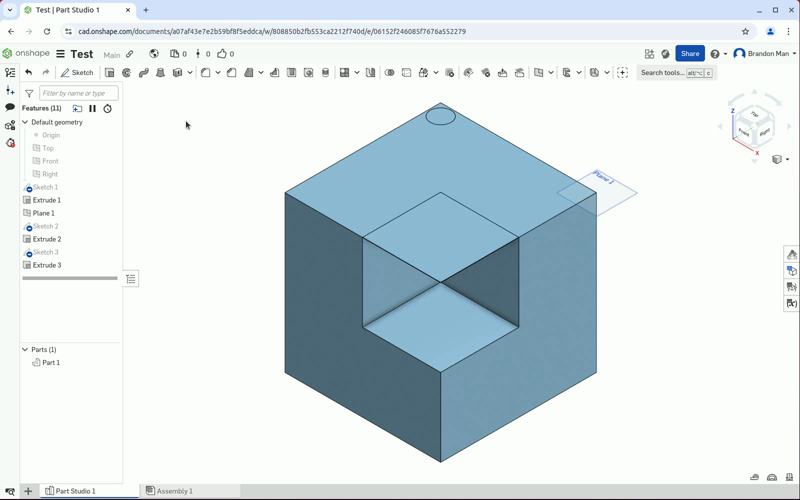
mouse_move(73, 189)
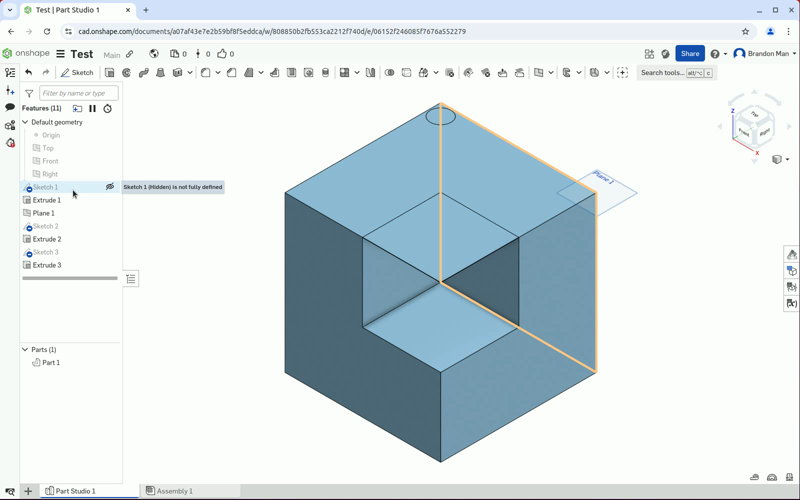
click(73, 189)